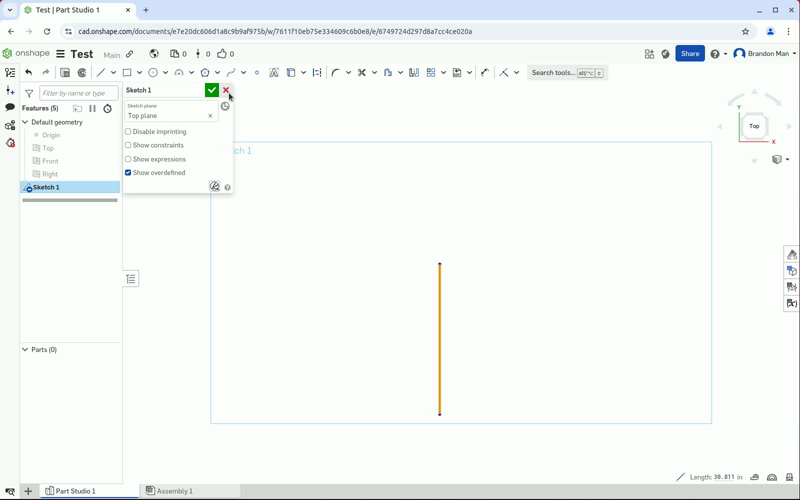
key(shift+h)
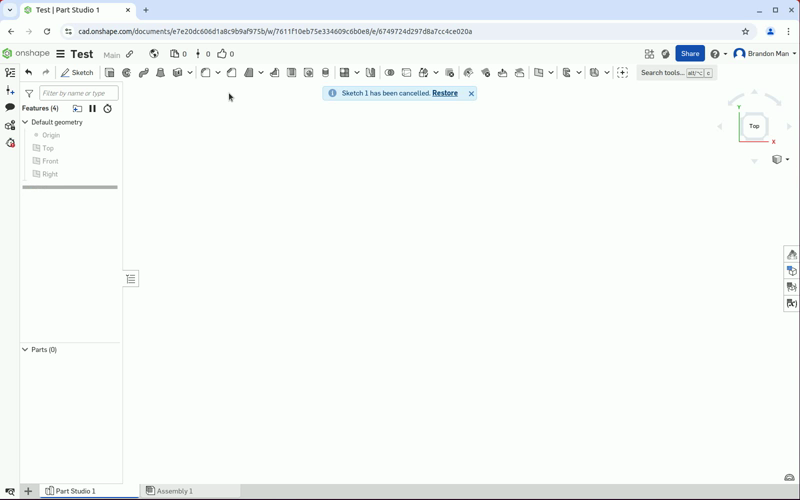
mouse_move(73, 352)
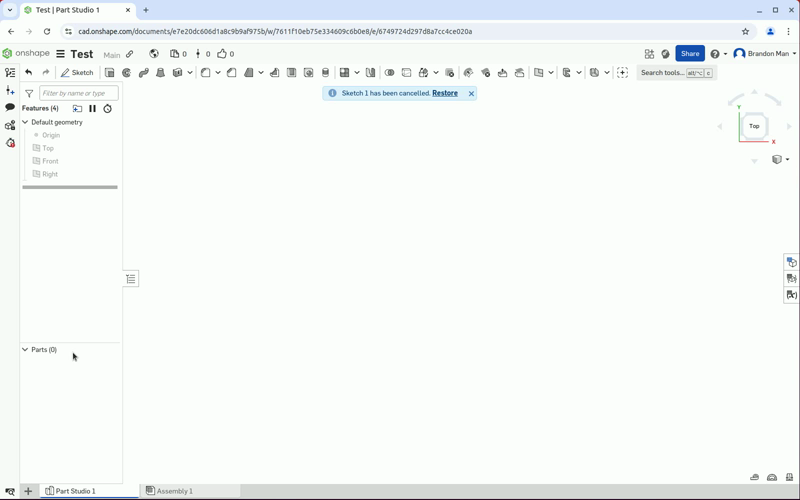
key(y)
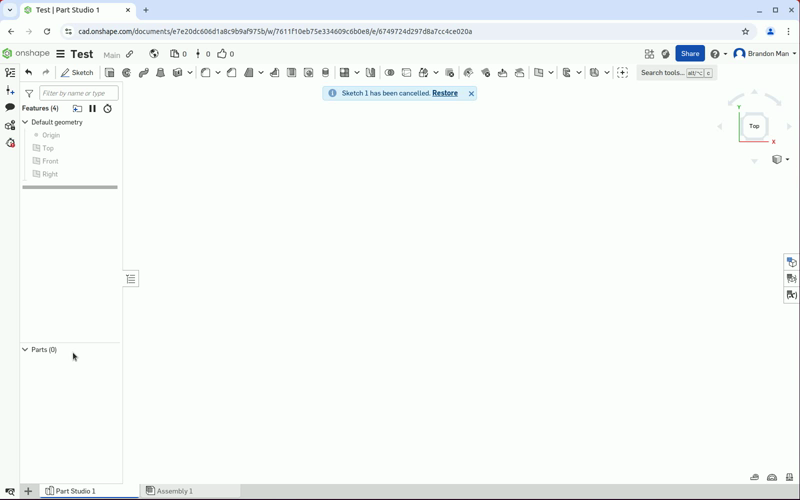
key(shift+p)
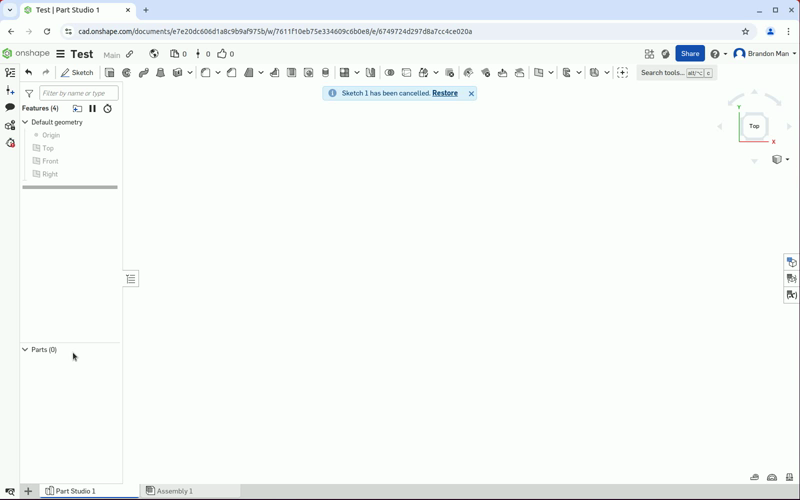
key(space)
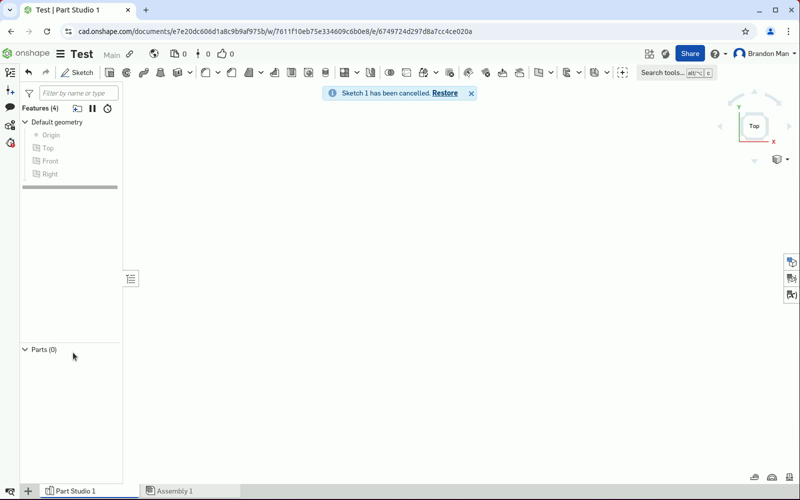
key_down(shift)
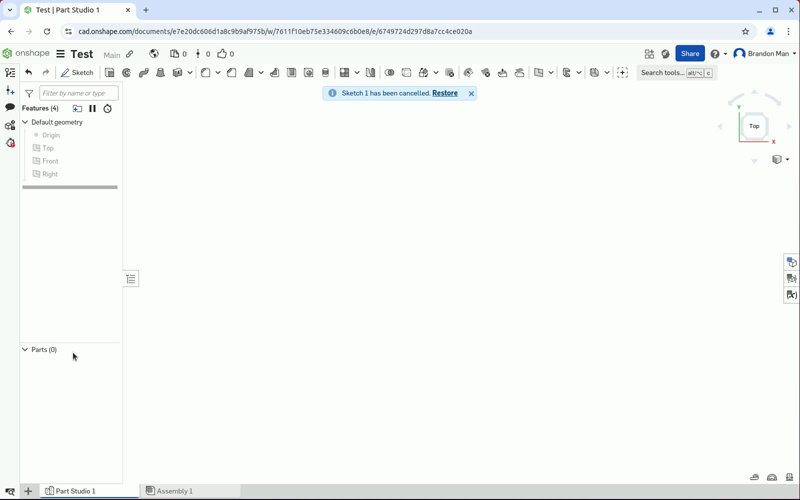
key(up)
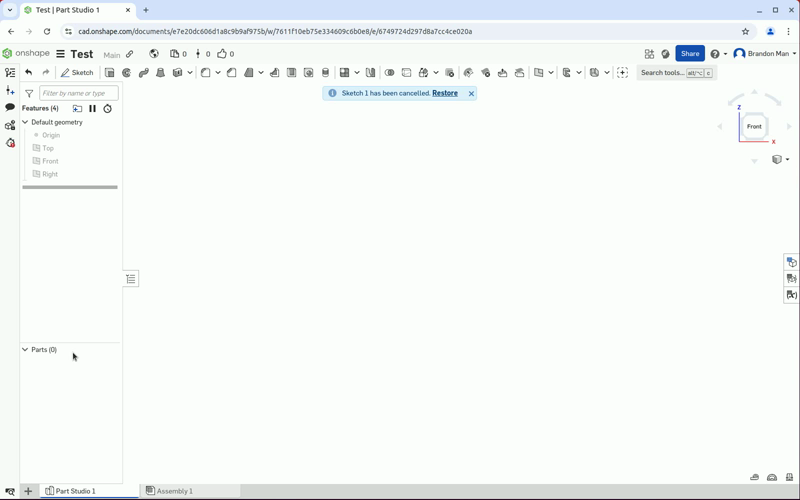
key_up(shift)
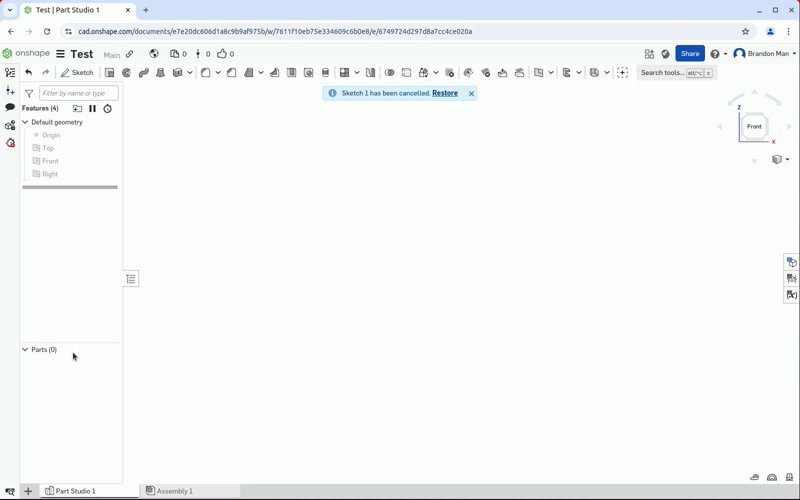
mouse_move(73, 352)
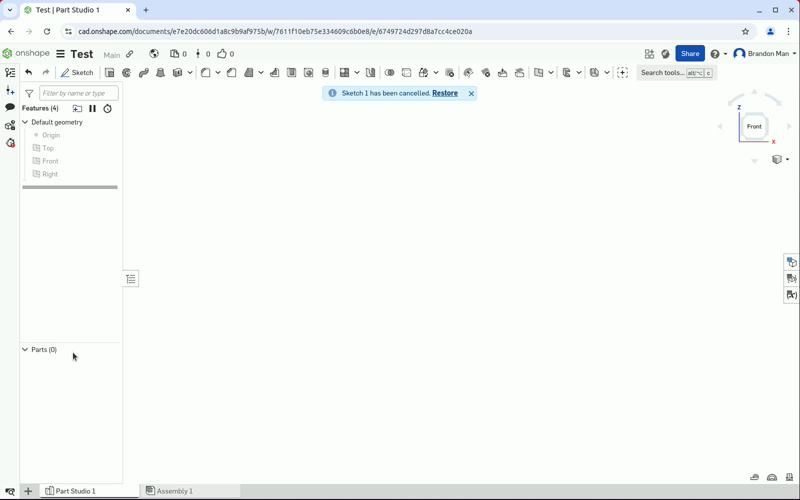
key(shift+y)
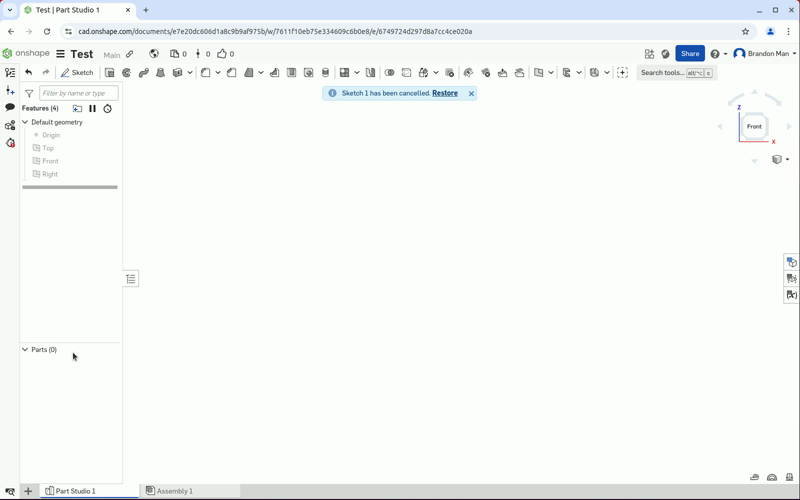
key(shift+s)
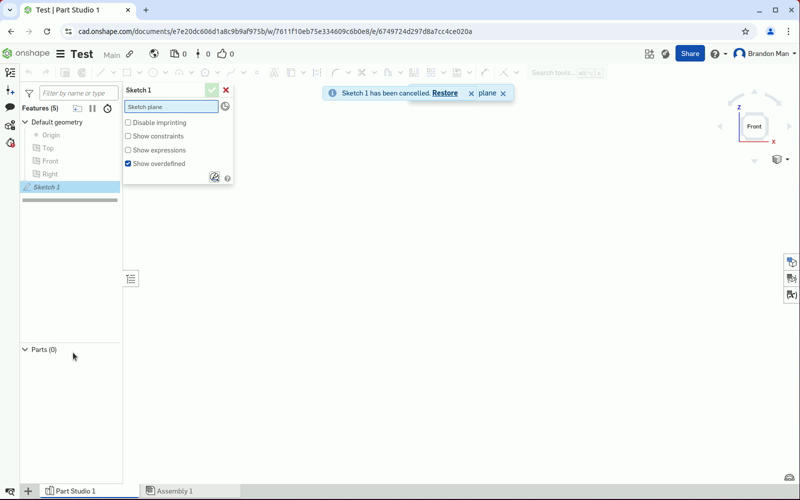
mouse_move(73, 163)
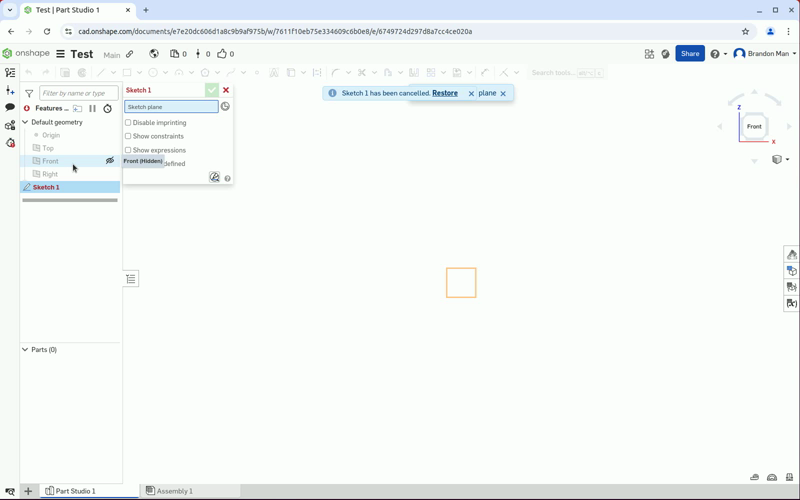
click(73, 163)
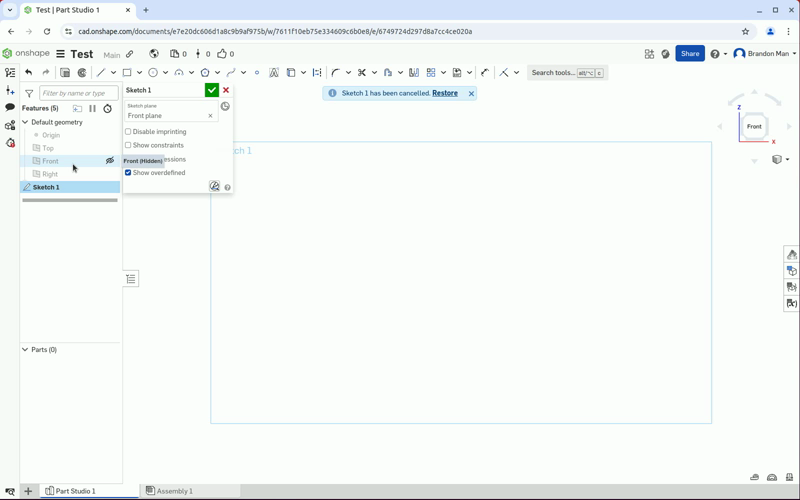
mouse_move(73, 352)
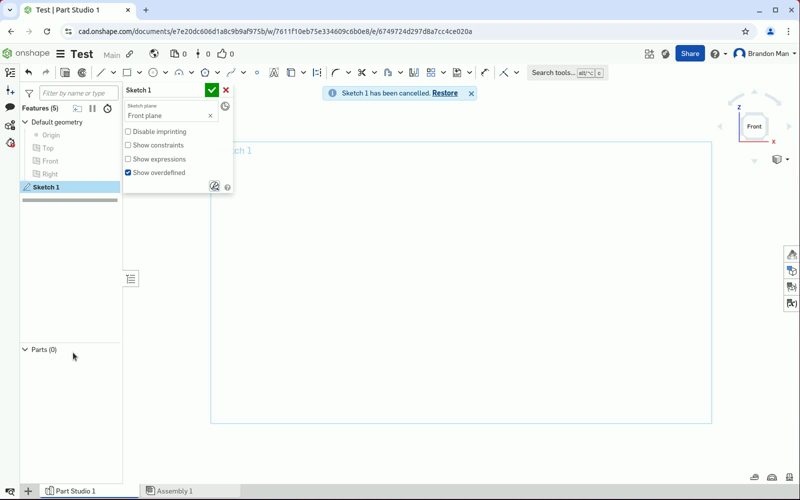
key(y)
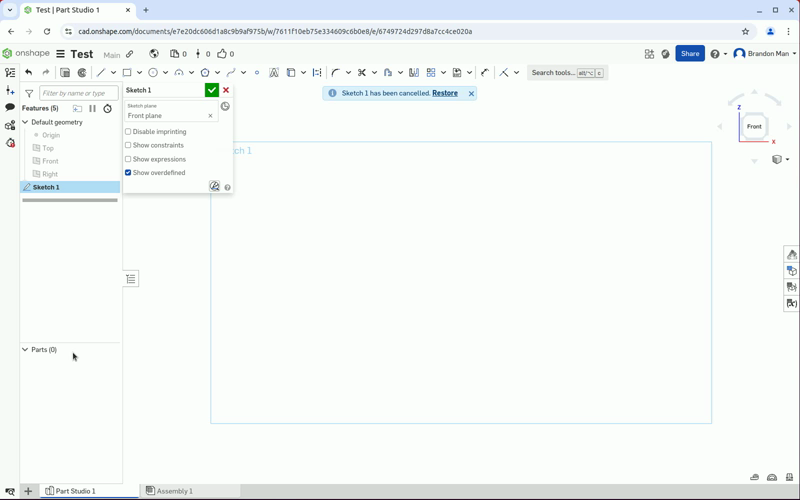
key(c)
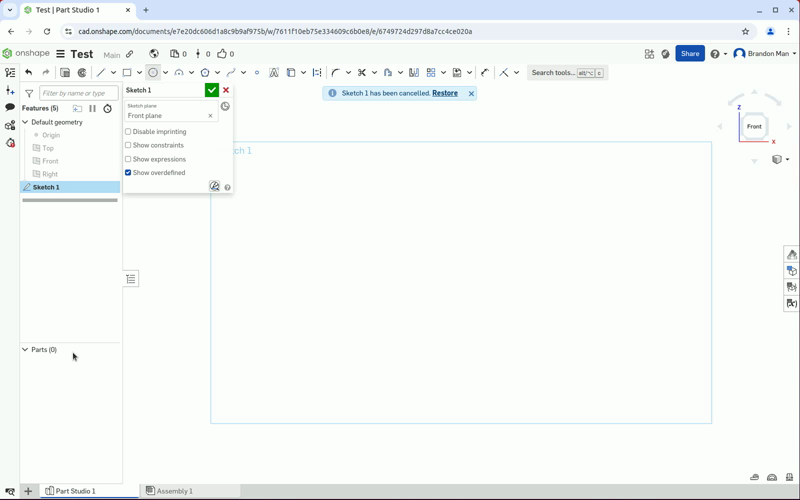
key_down(shift)
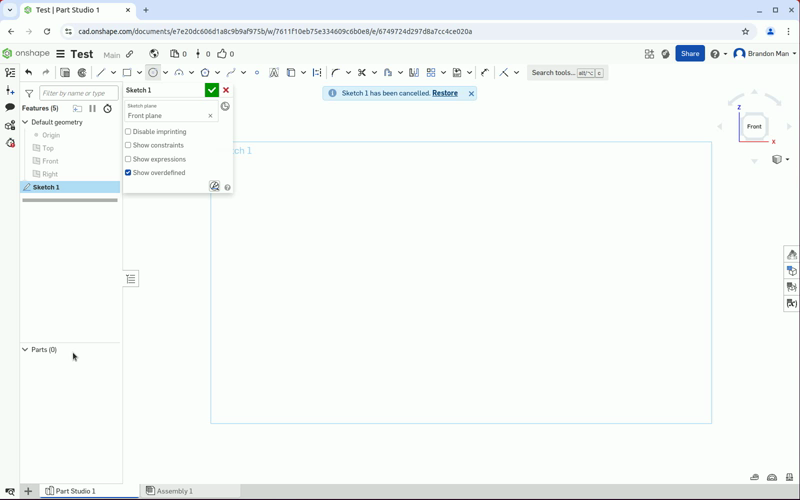
mouse_move(461, 282)
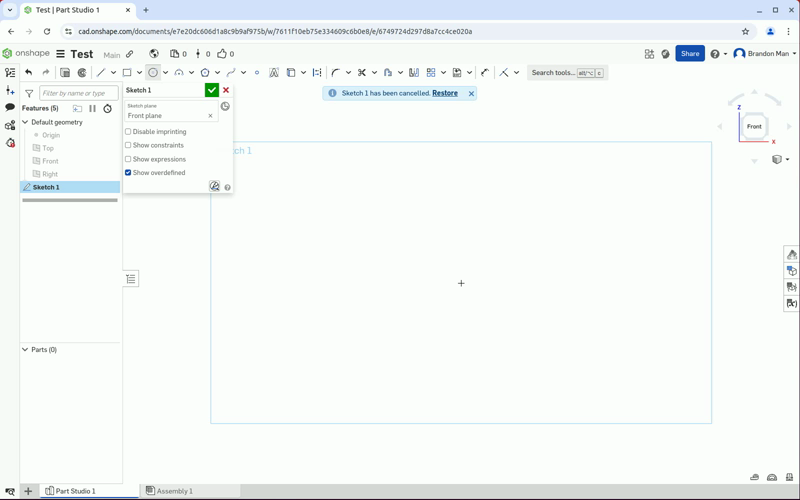
click(461, 282)
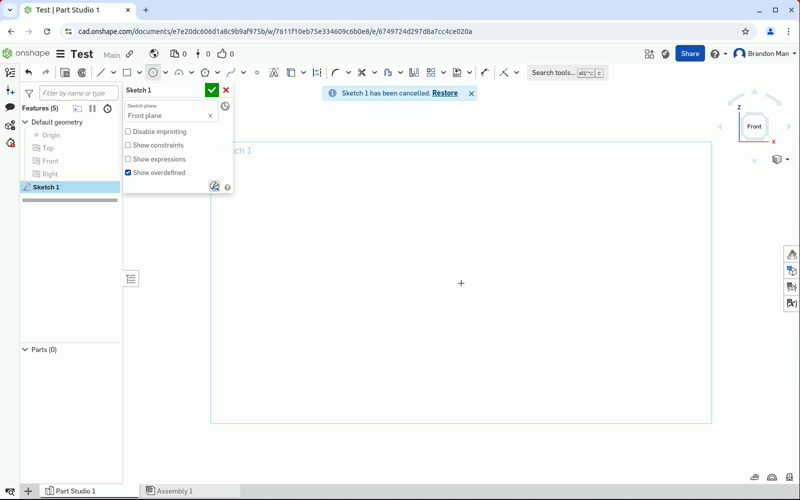
key_up(shift)
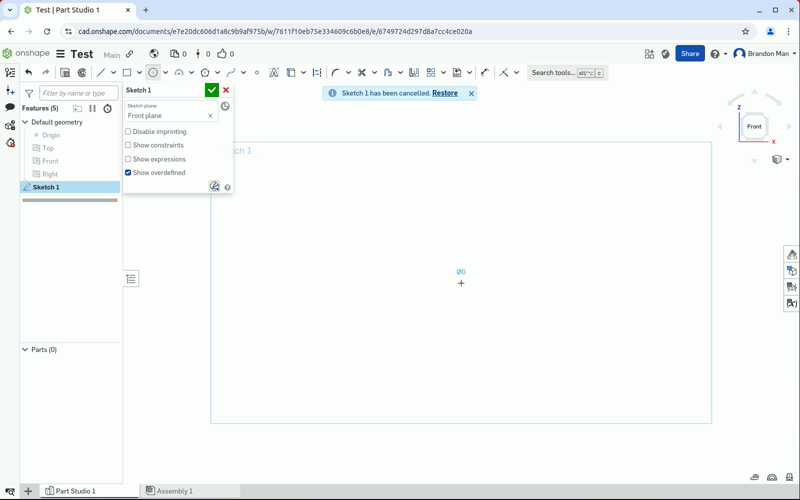
mouse_move(574, 282)
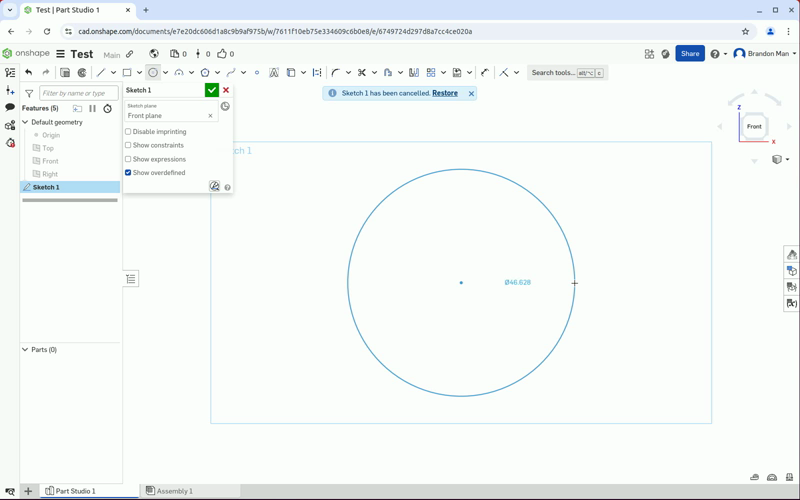
click(574, 282)
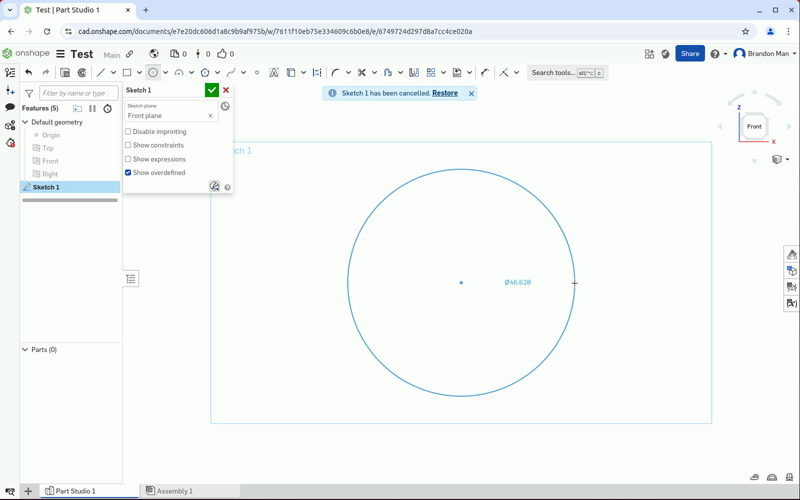
key(esc)
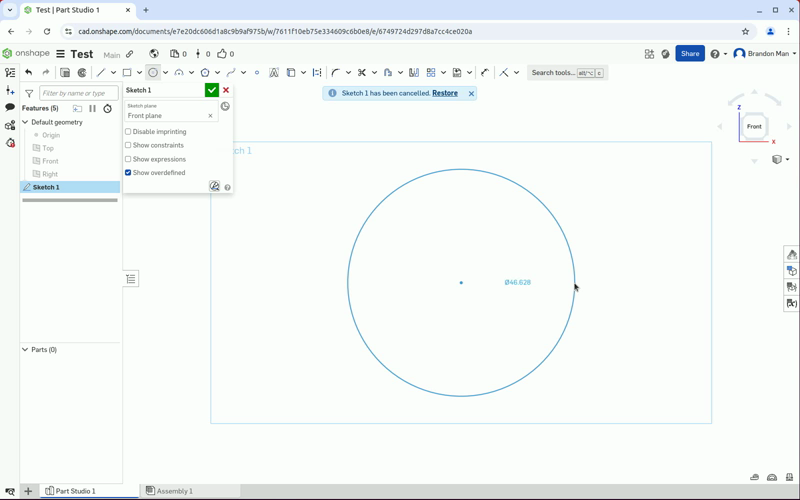
key(c)
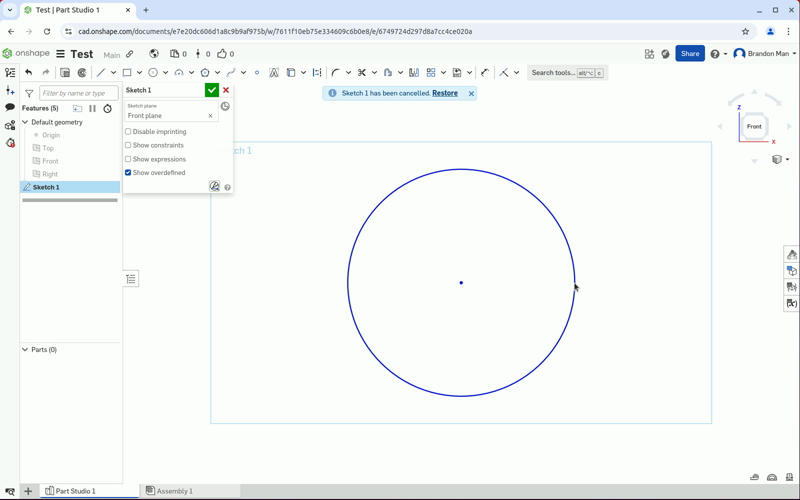
key_down(shift)
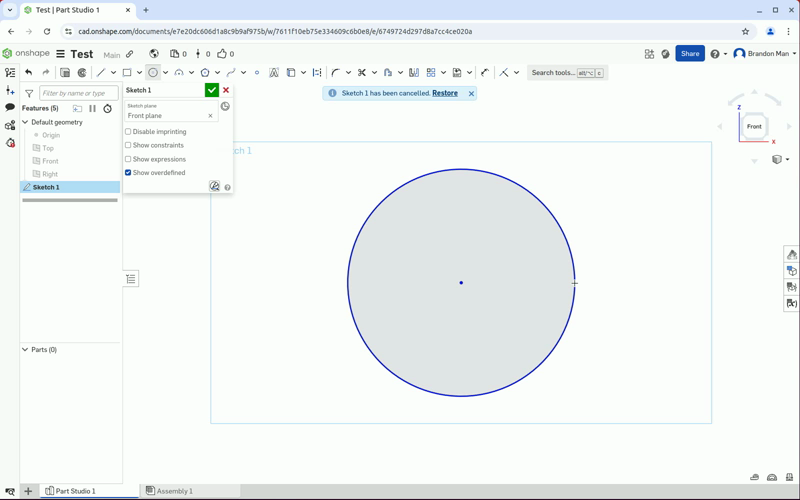
mouse_move(461, 282)
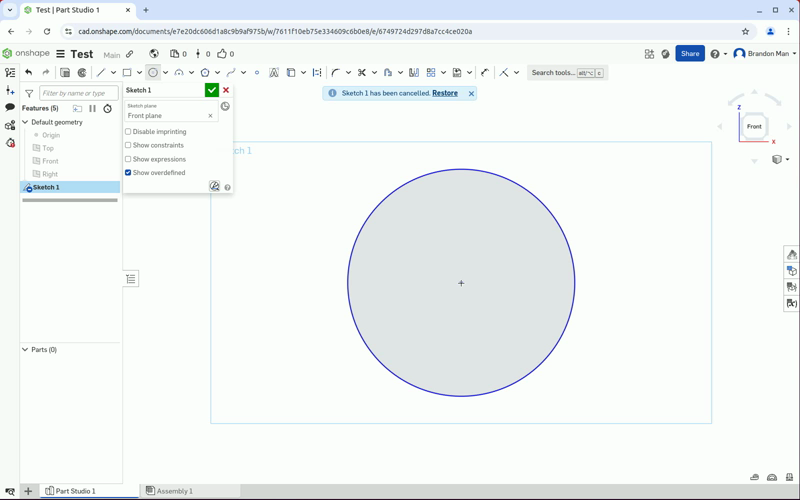
click(461, 282)
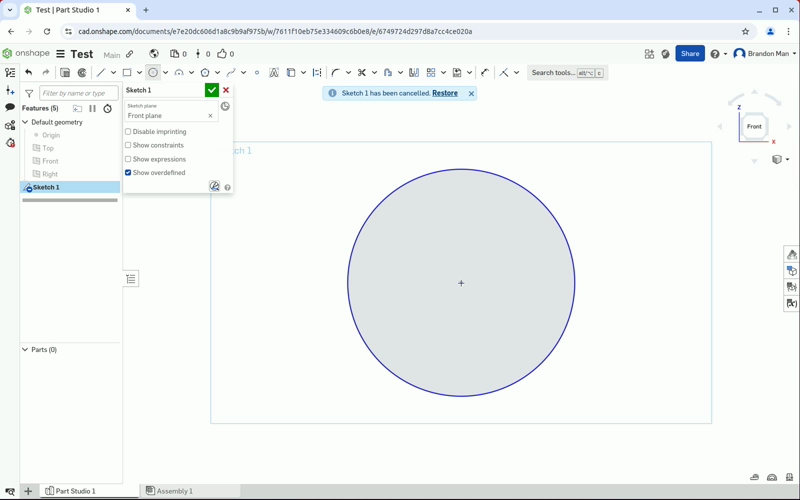
key_up(shift)
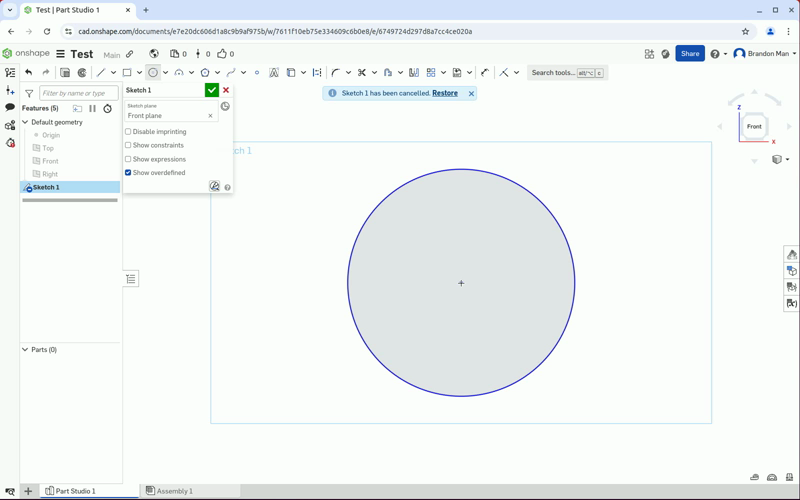
mouse_move(522, 282)
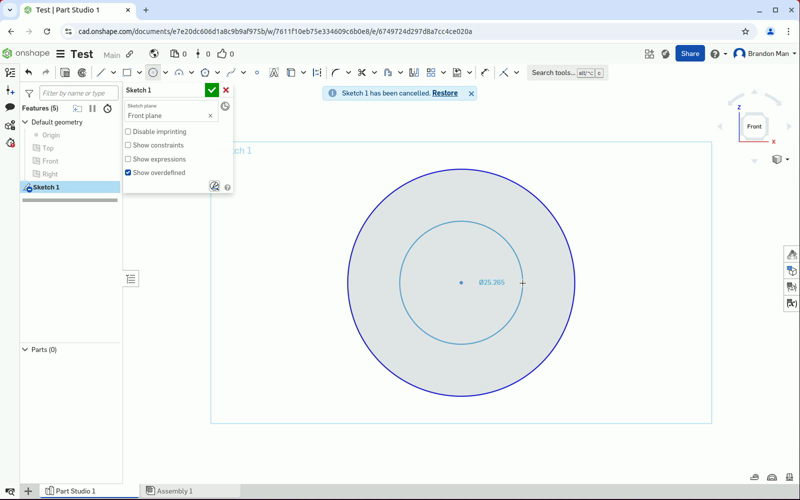
click(522, 282)
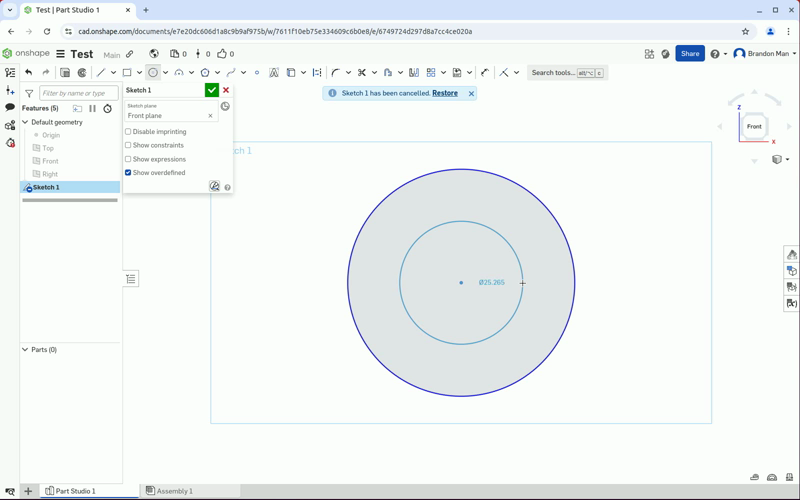
key(esc)
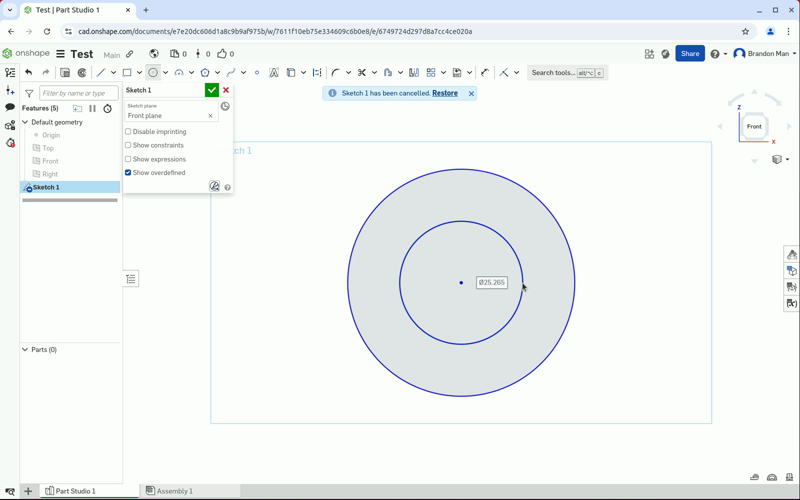
mouse_move(489, 361)
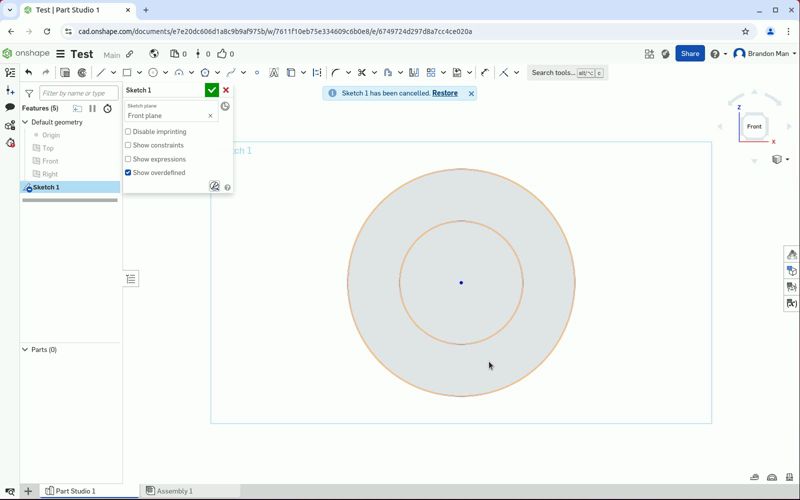
click(489, 361)
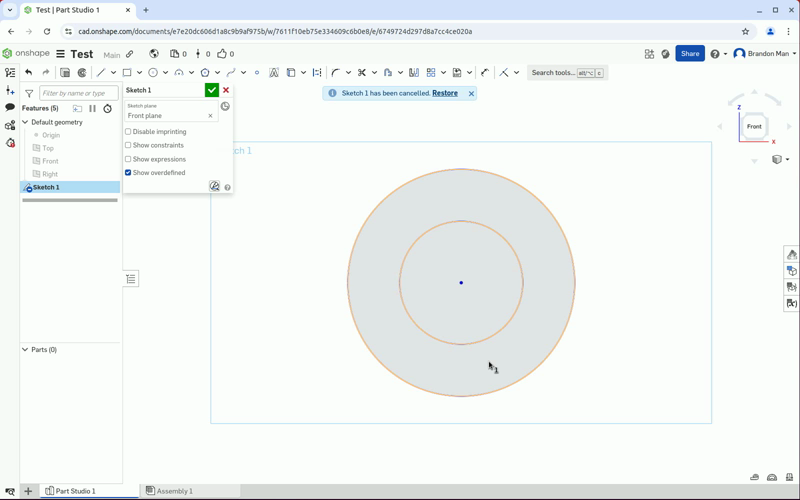
mouse_move(73, 352)
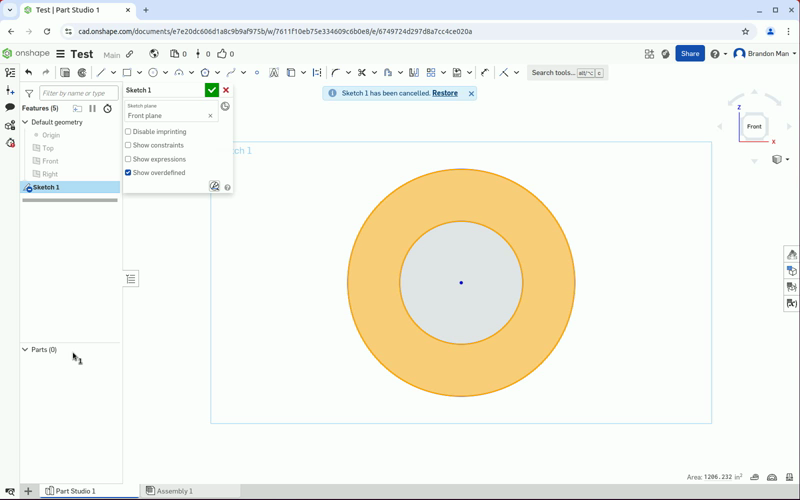
key(shift+y)
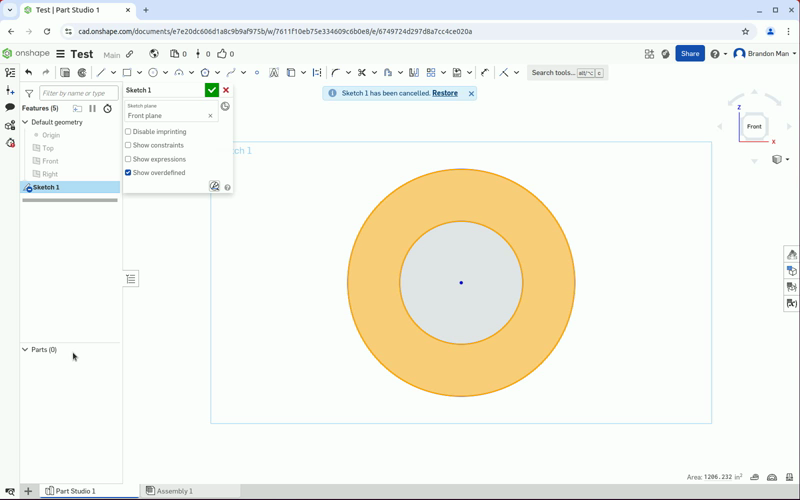
key(shift+e)
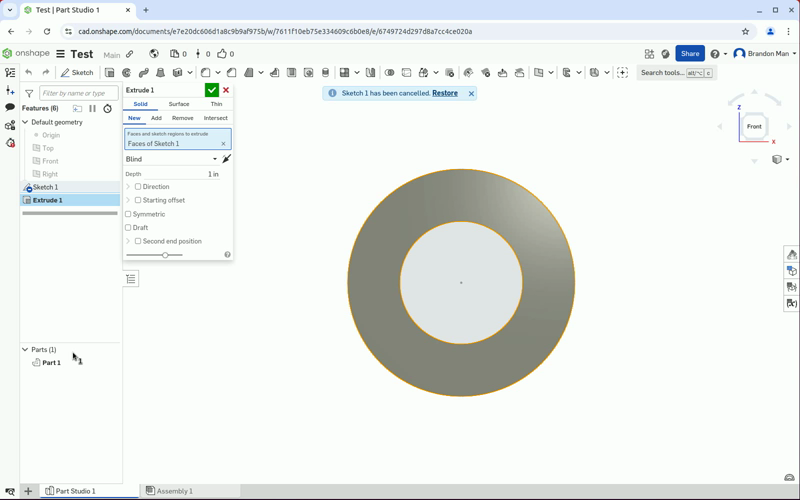
mouse_move(143, 106)
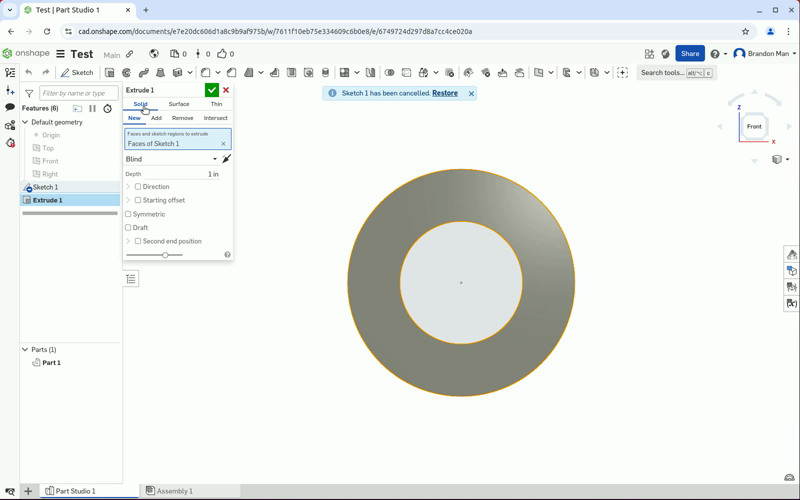
click(143, 106)
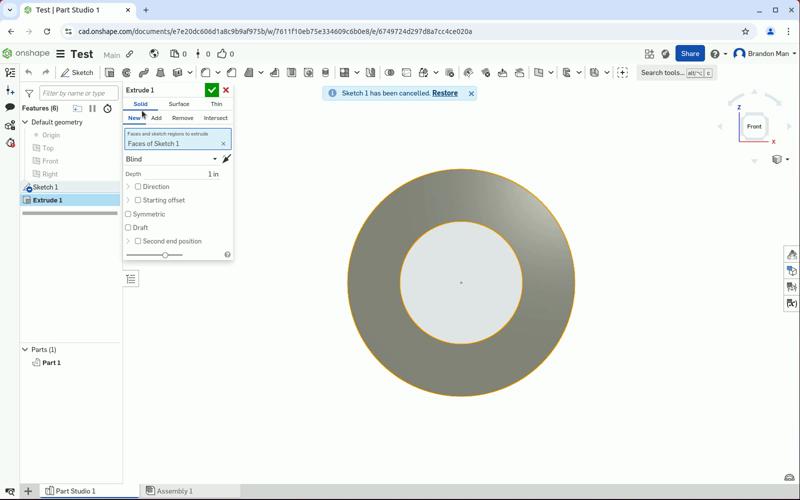
mouse_move(137, 120)
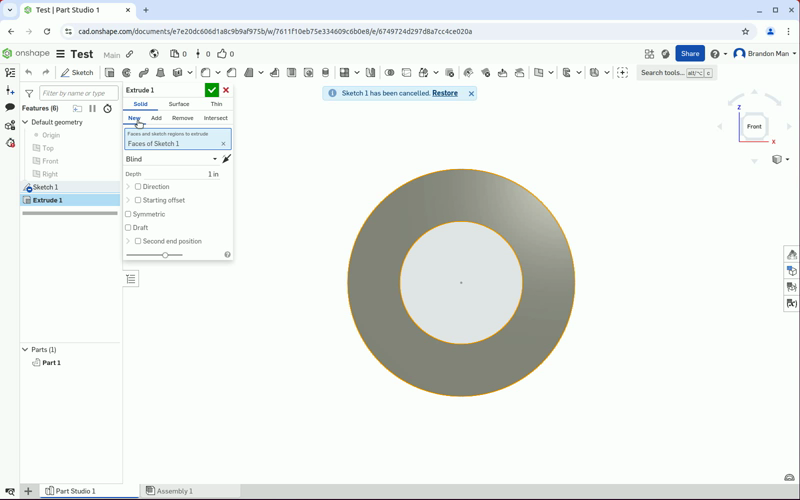
click(137, 120)
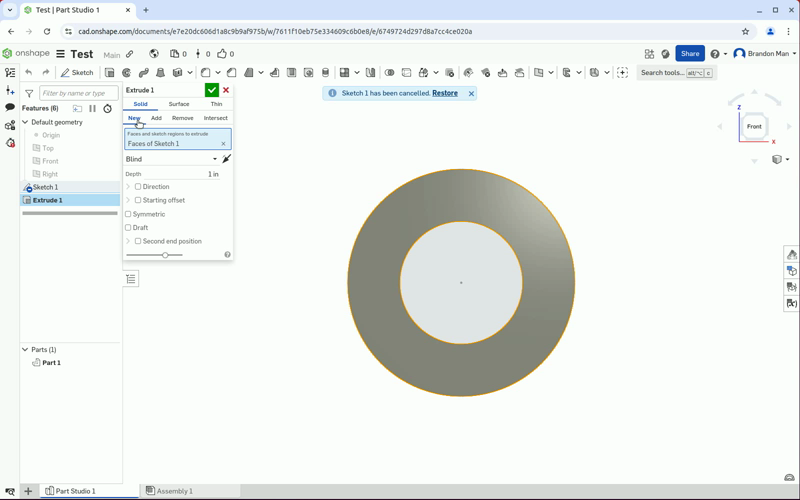
key(tab, 4)
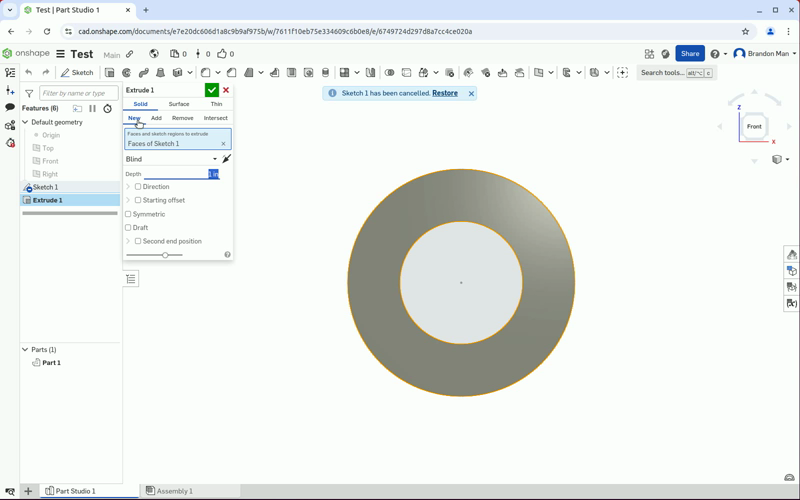
text(-7.221)
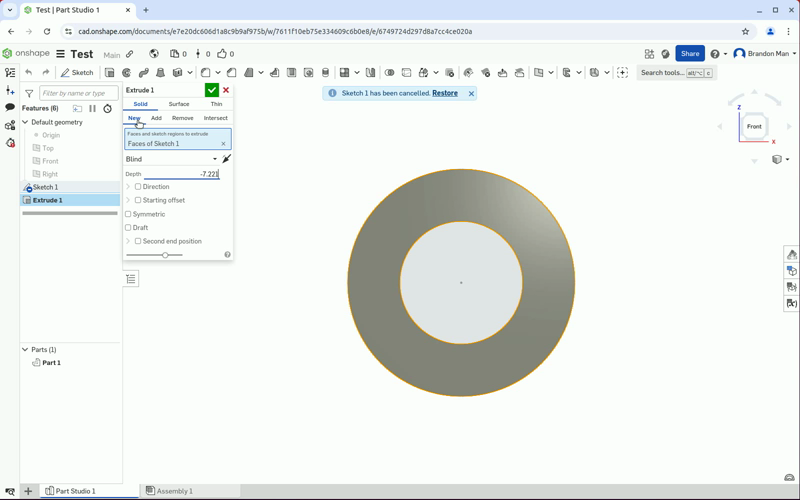
key(enter)
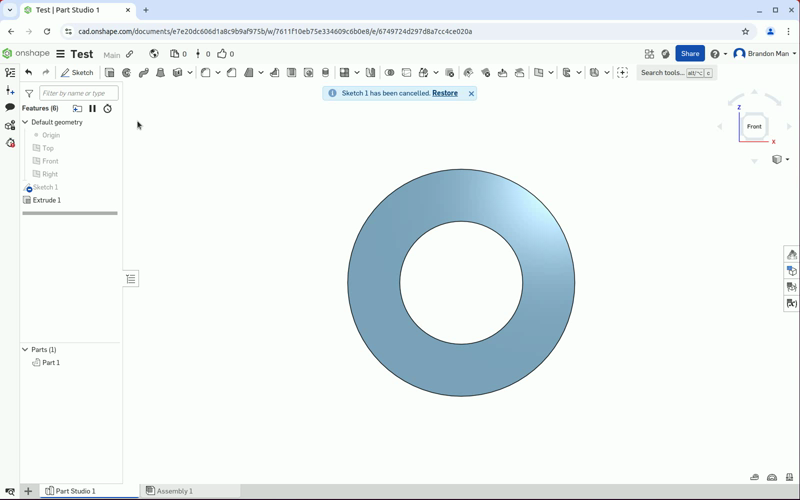
key(shift+h)
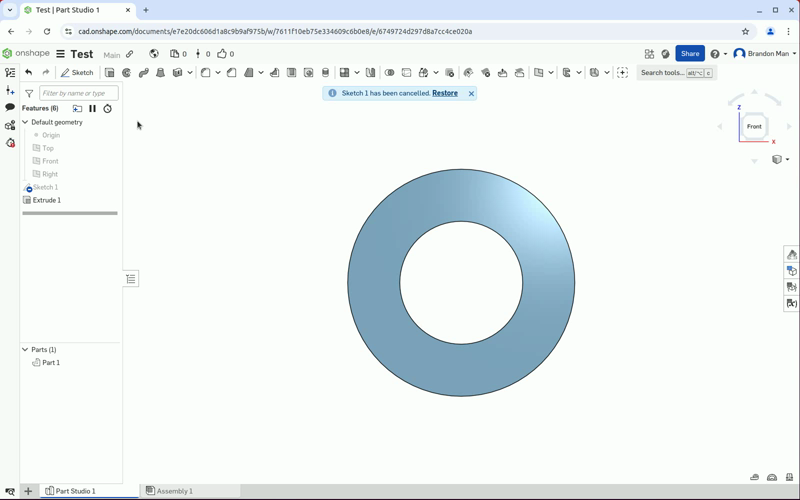
key(shift+h)
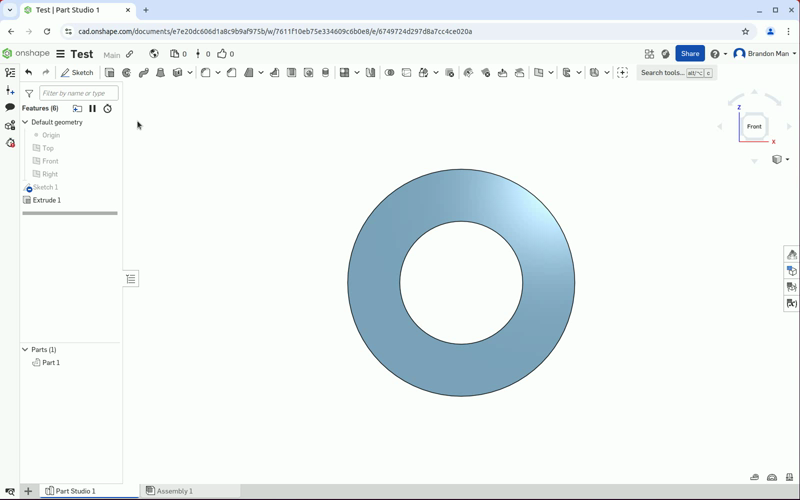
mouse_move(73, 189)
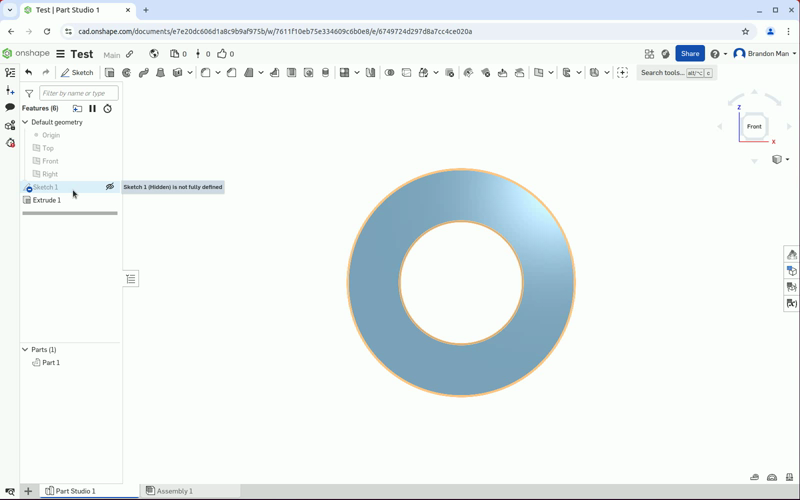
click(73, 189)
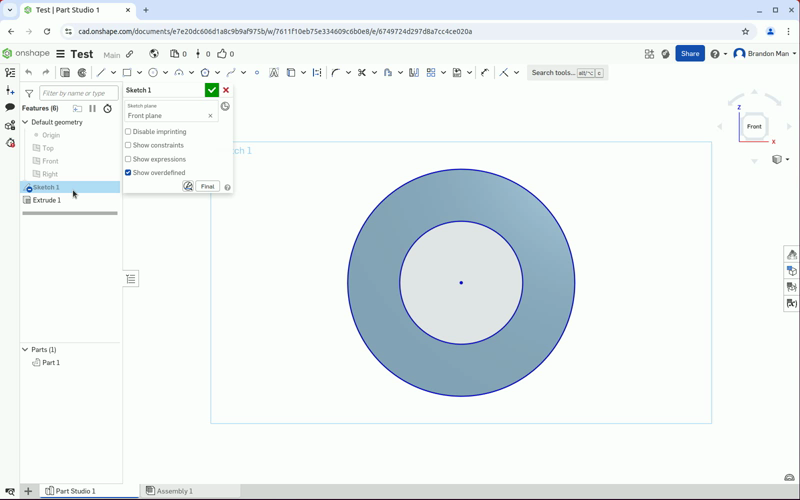
mouse_move(229, 92)
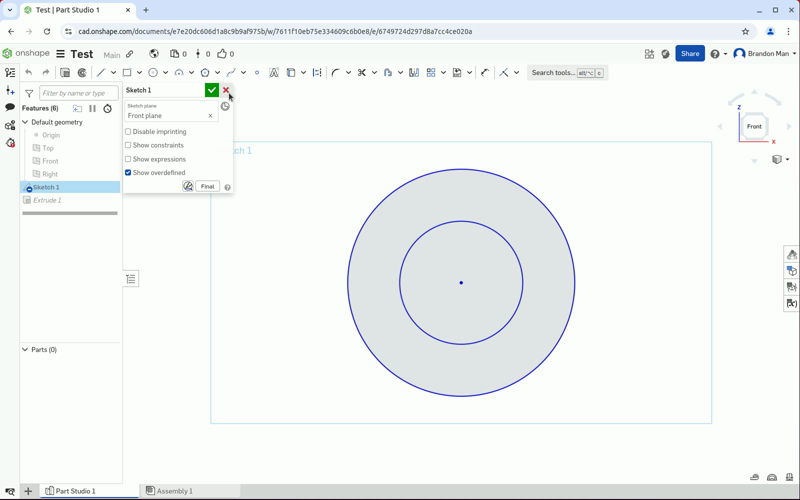
click(229, 92)
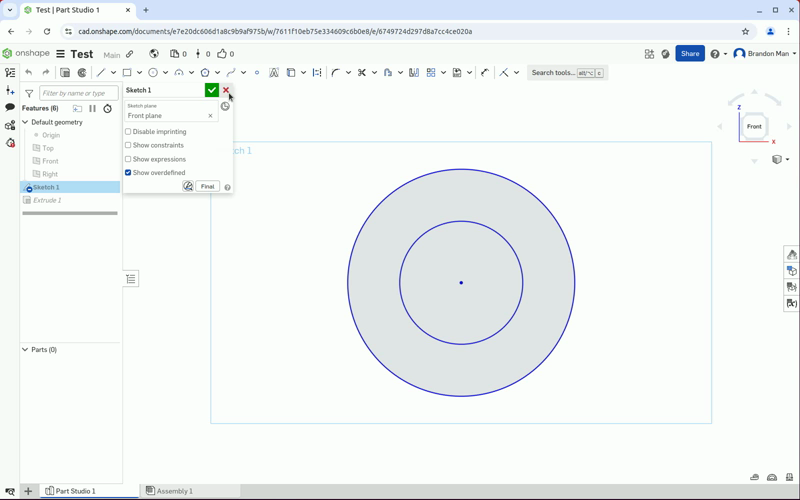
key(shift+s)
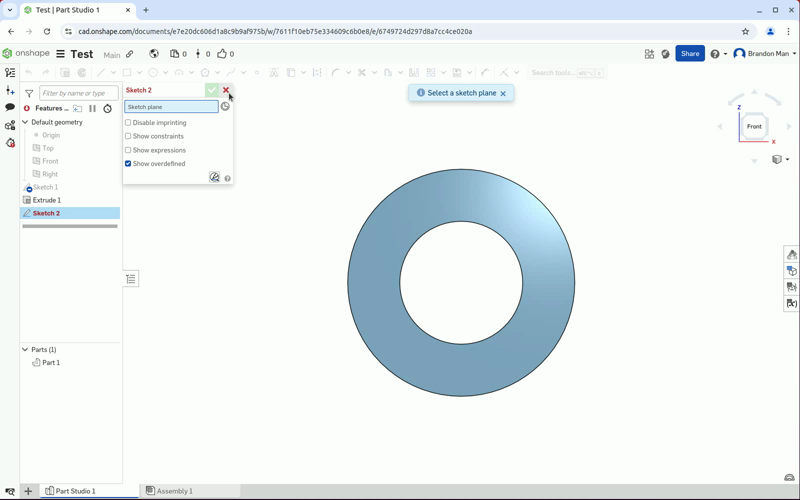
mouse_move(73, 163)
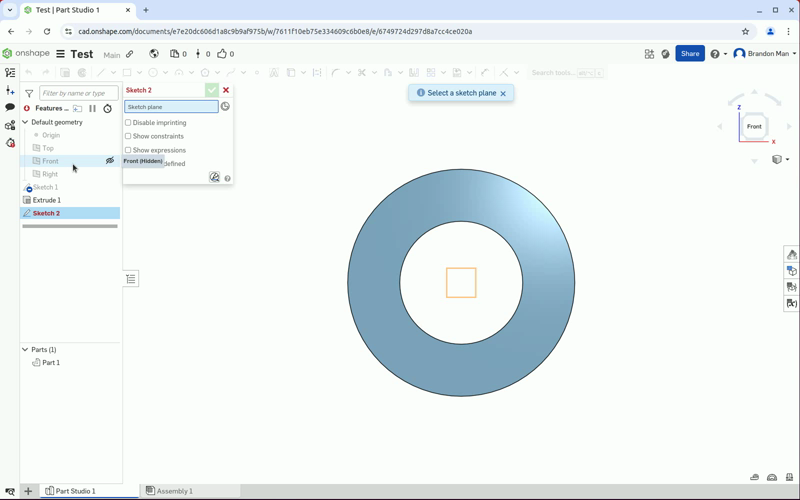
click(73, 163)
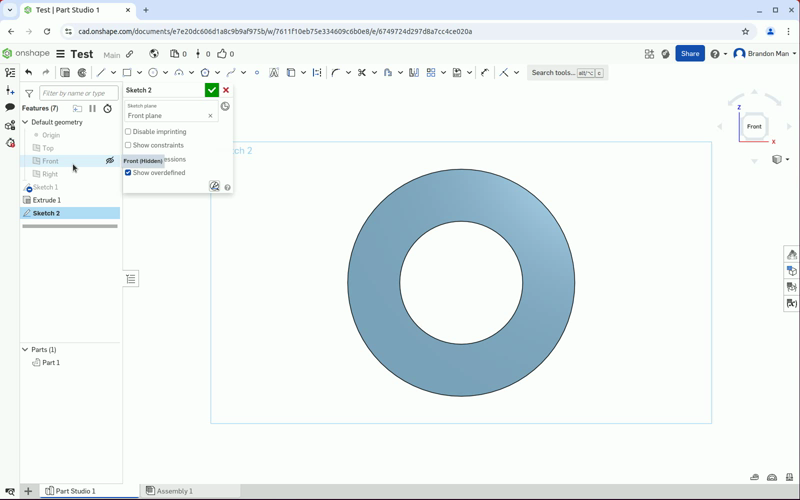
mouse_move(73, 352)
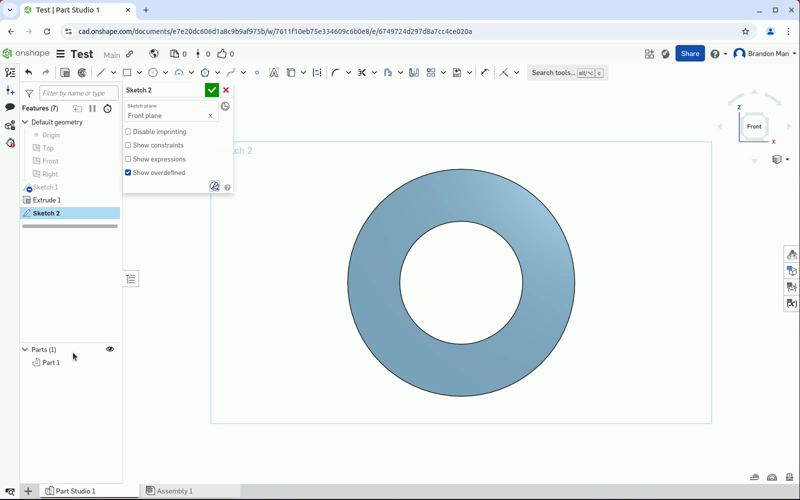
key(y)
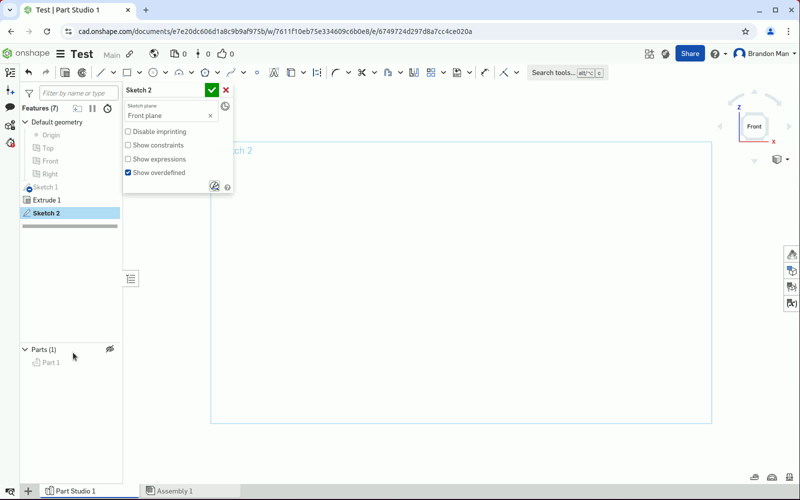
key(c)
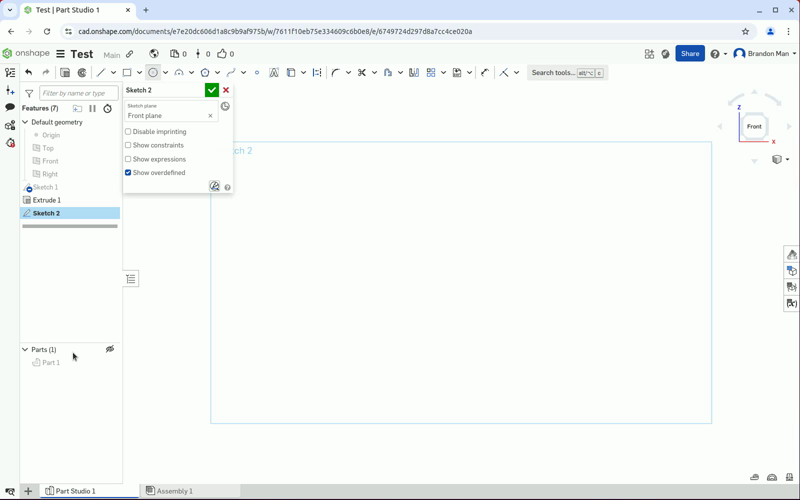
key_down(shift)
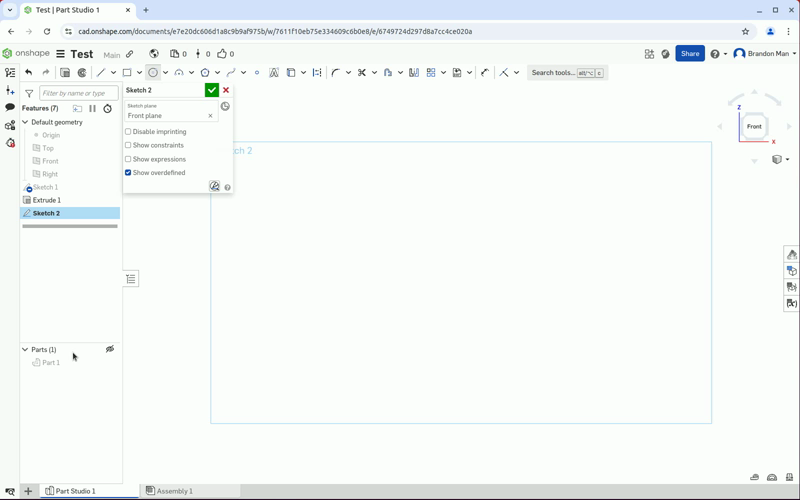
mouse_move(460, 282)
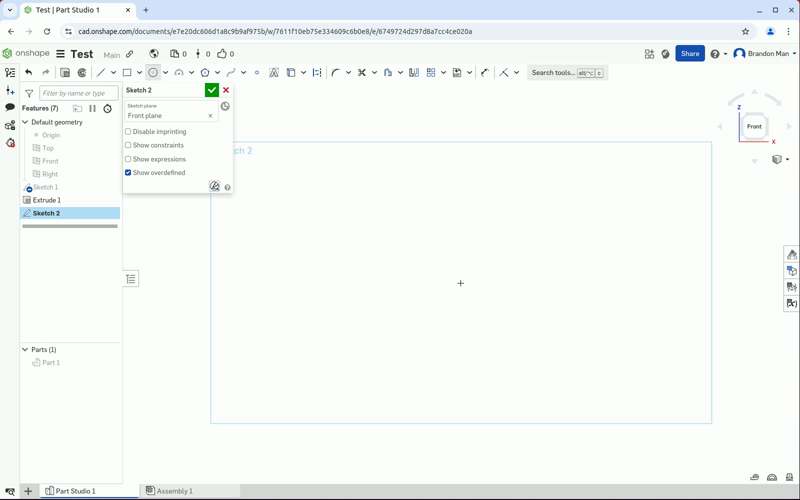
click(460, 282)
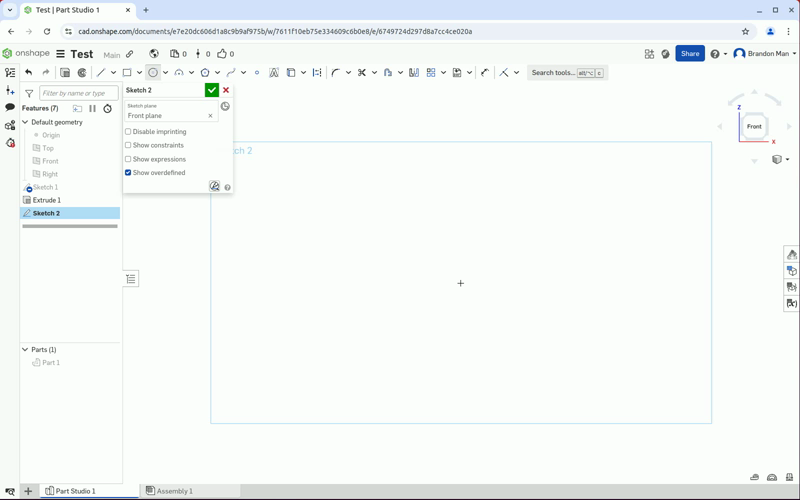
key_up(shift)
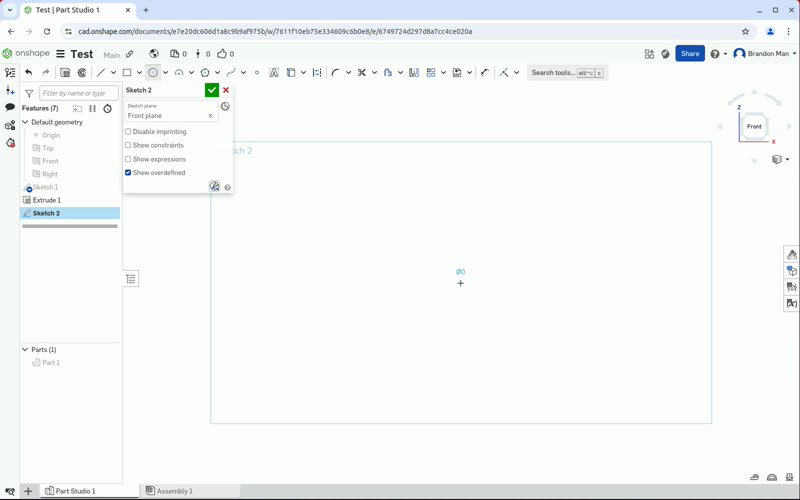
mouse_move(521, 282)
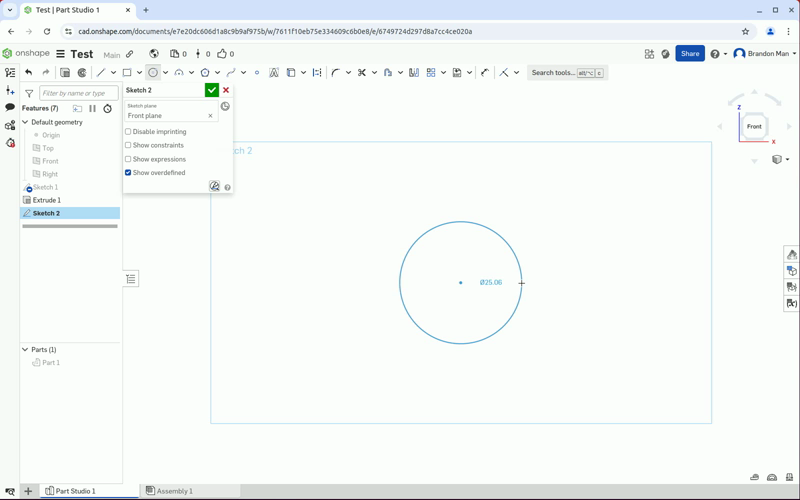
click(521, 282)
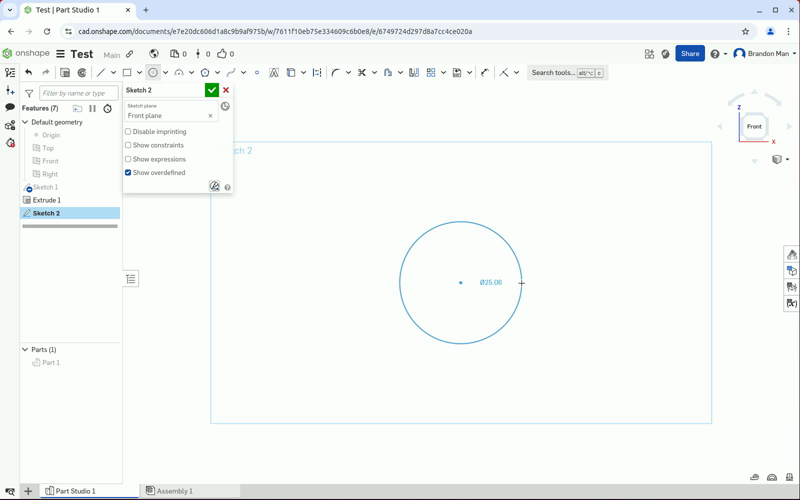
key(esc)
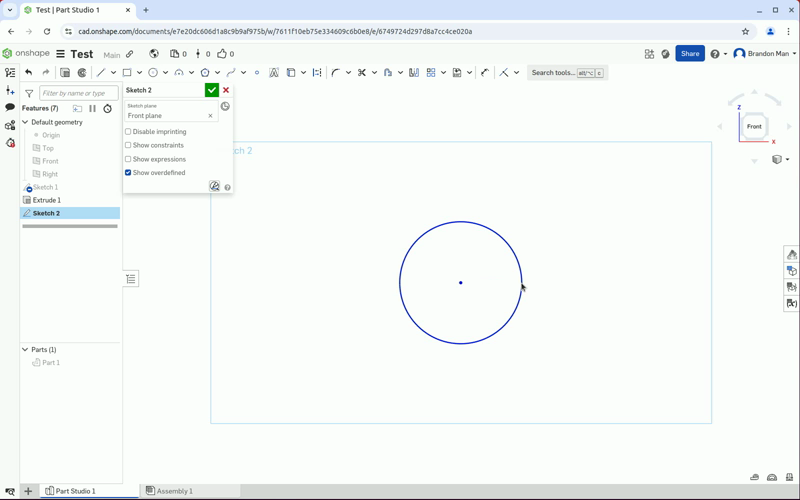
mouse_move(434, 312)
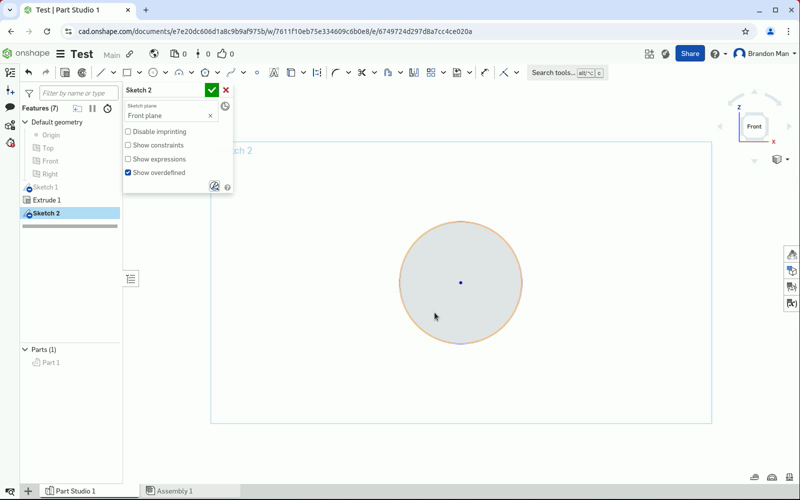
click(434, 312)
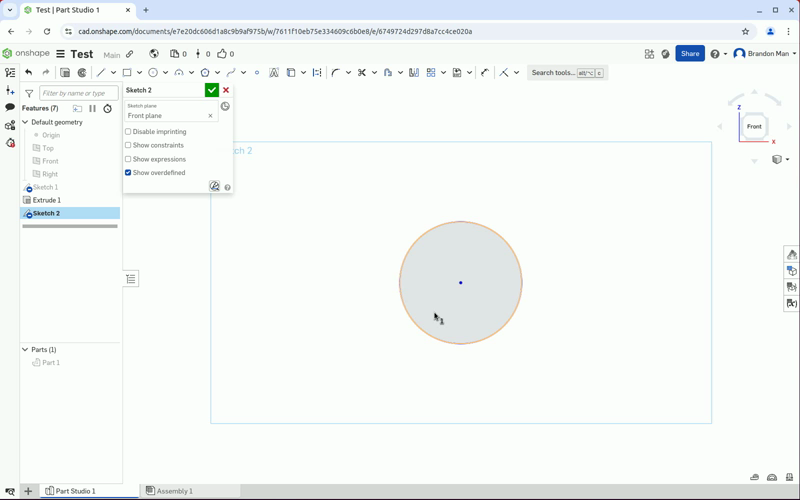
mouse_move(73, 352)
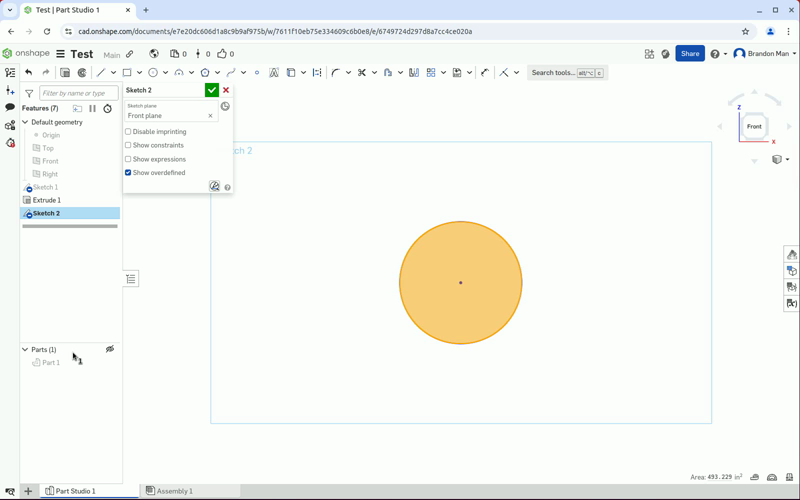
key(shift+y)
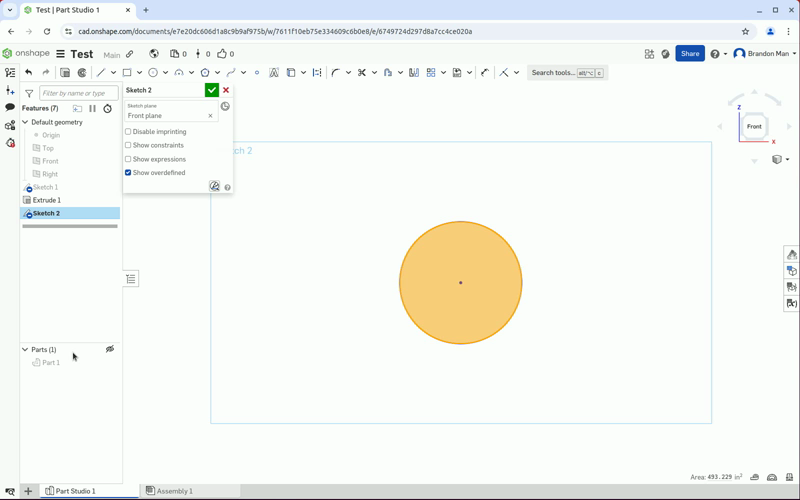
key(shift+e)
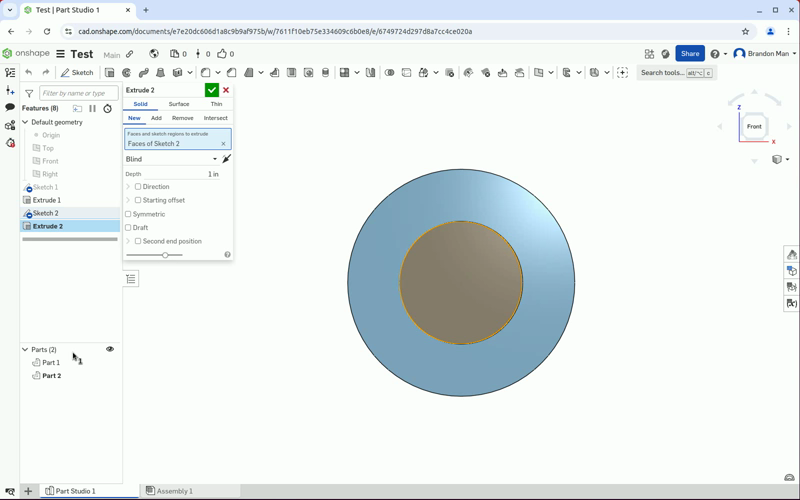
mouse_move(143, 106)
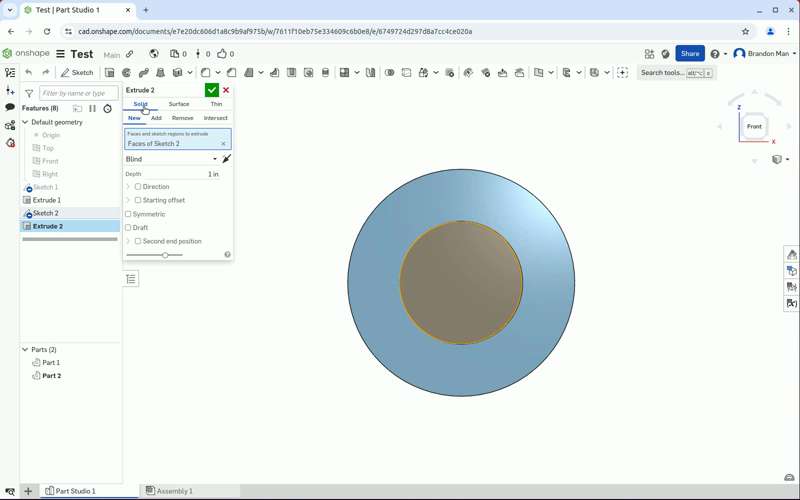
click(143, 106)
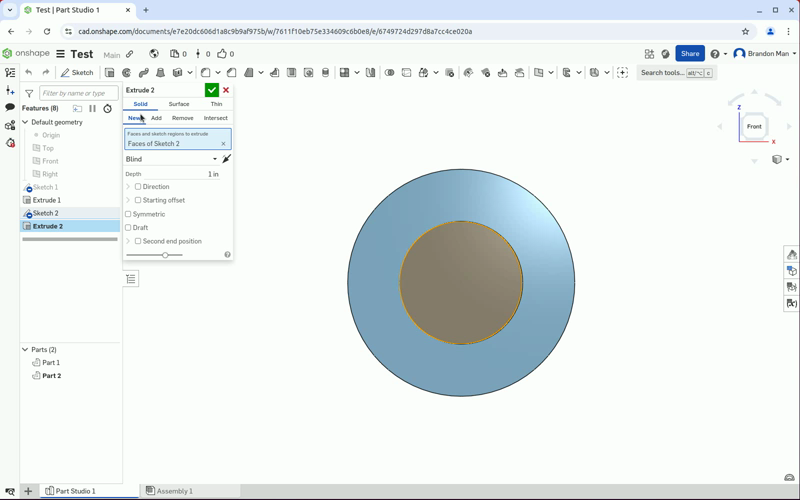
mouse_move(137, 120)
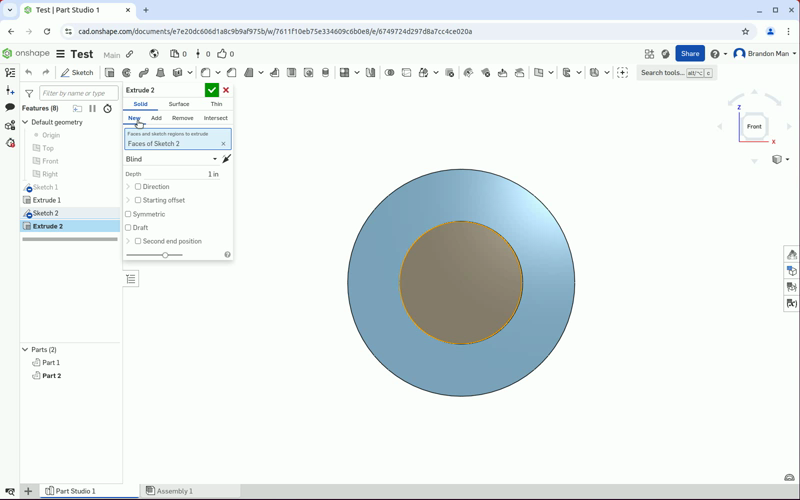
click(137, 120)
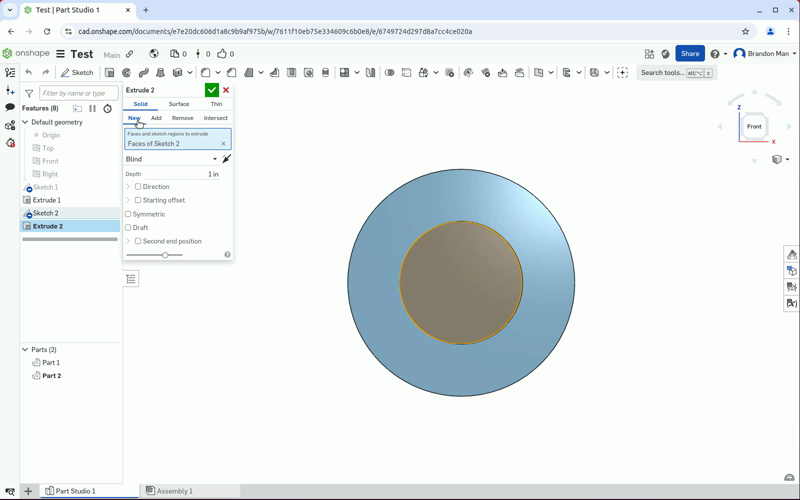
key(tab, 4)
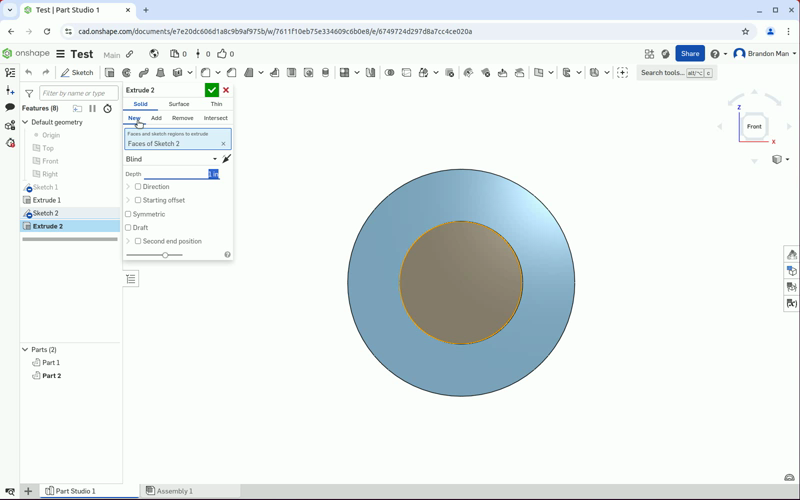
text(-7.221)
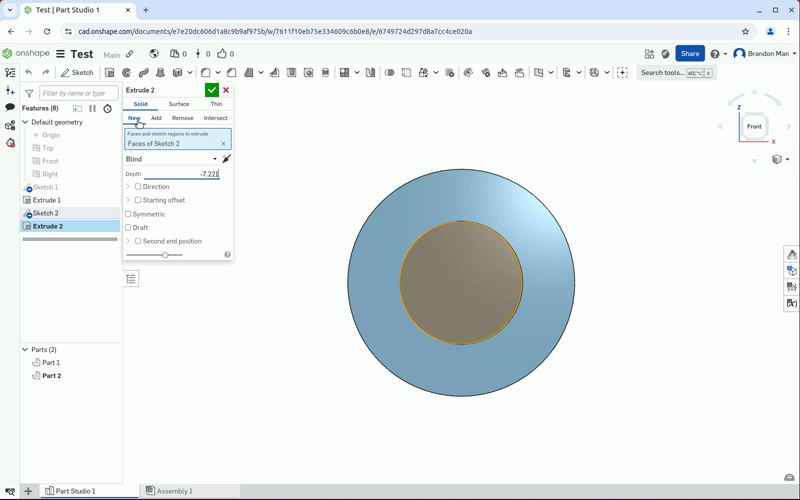
key(enter)
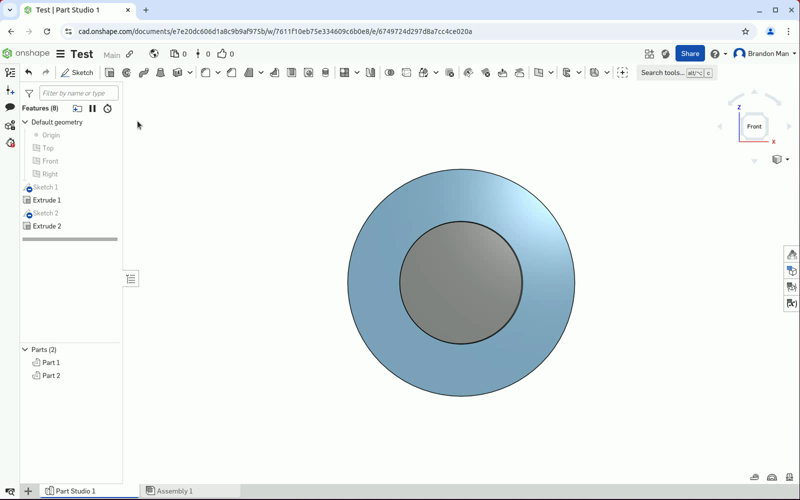
key(shift+h)
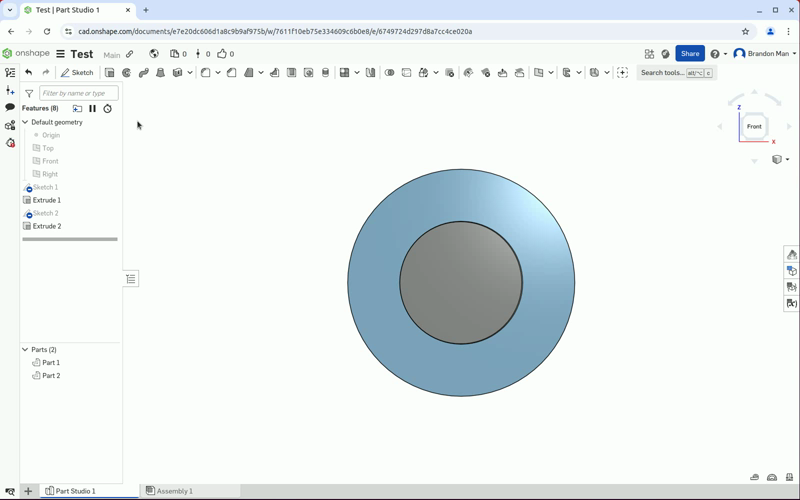
key(shift+h)
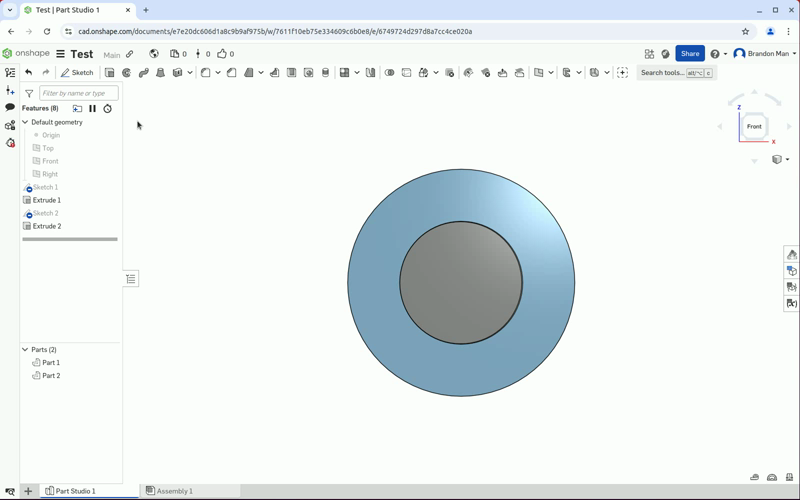
mouse_move(73, 189)
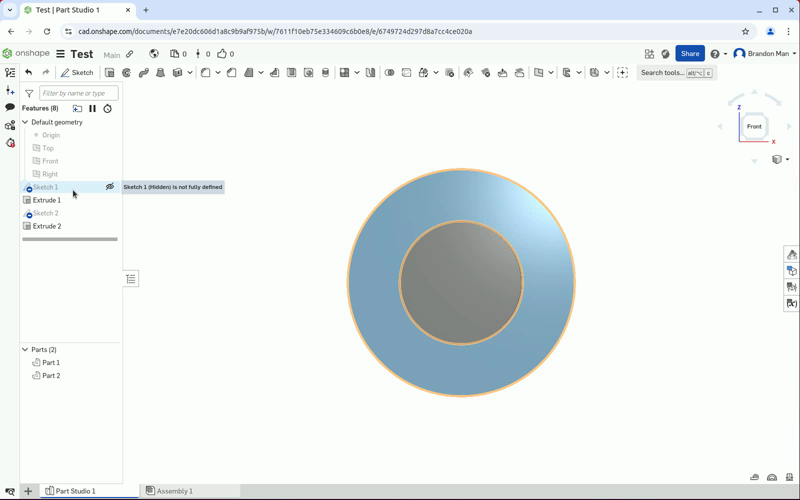
click(73, 189)
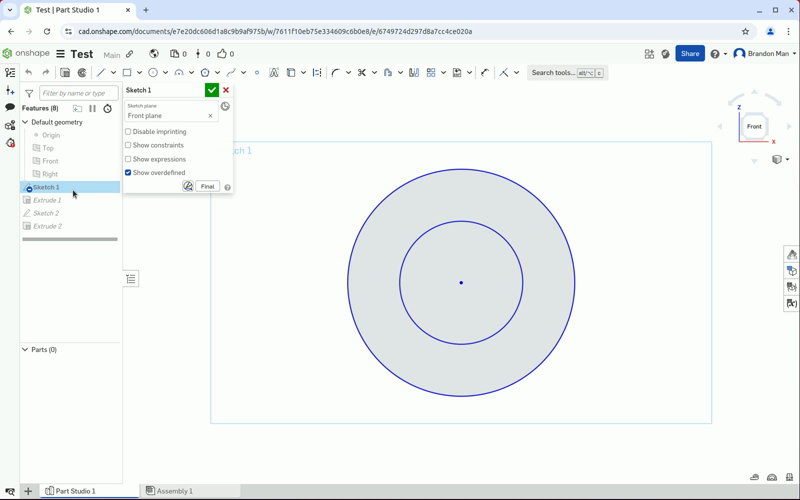
mouse_move(229, 92)
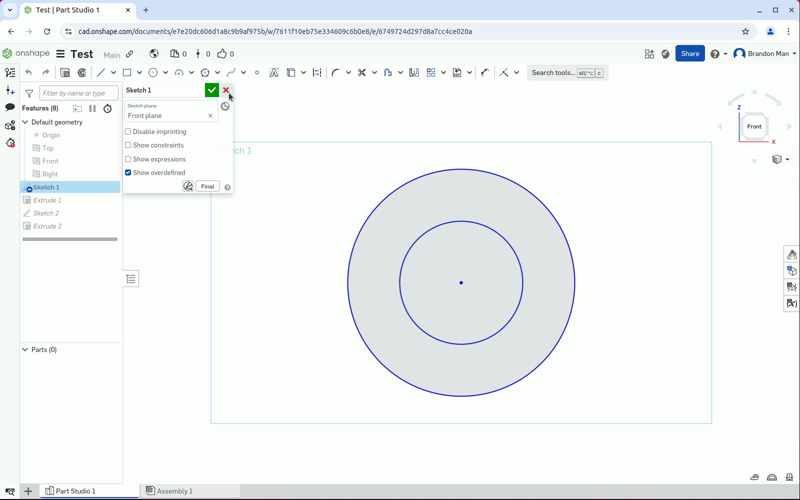
click(229, 92)
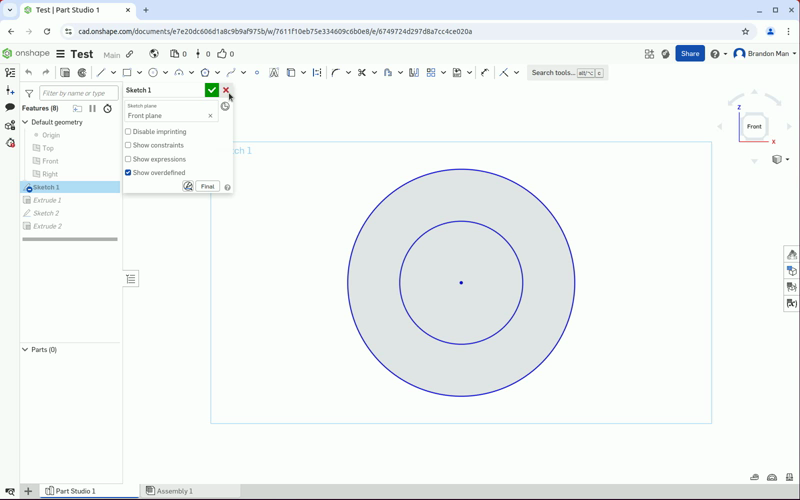
key(shift+s)
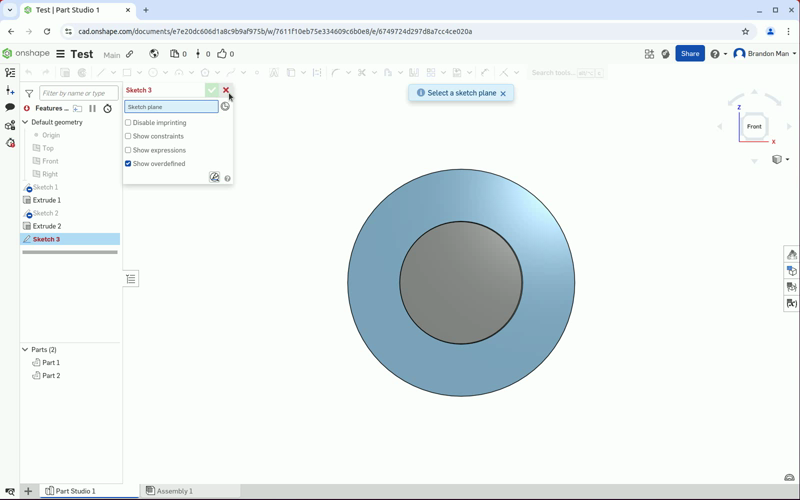
mouse_move(73, 163)
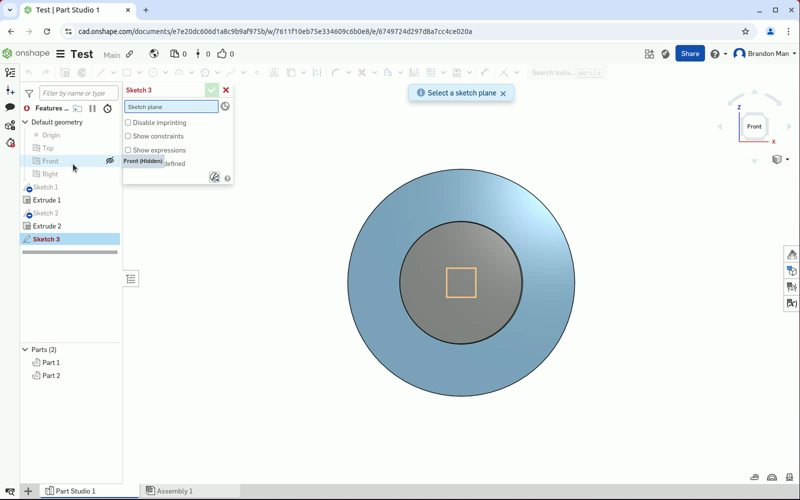
click(73, 163)
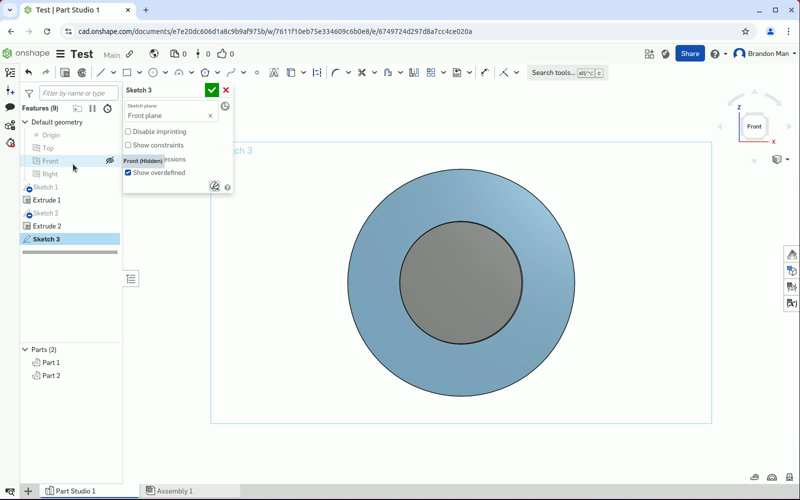
mouse_move(73, 352)
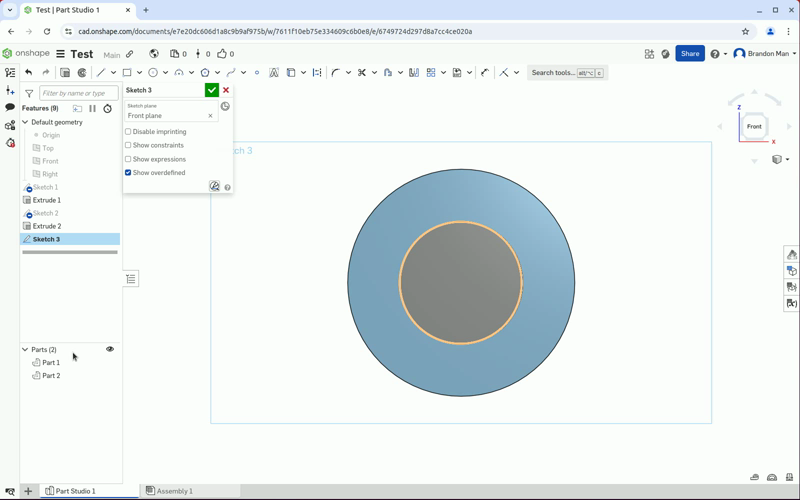
key(y)
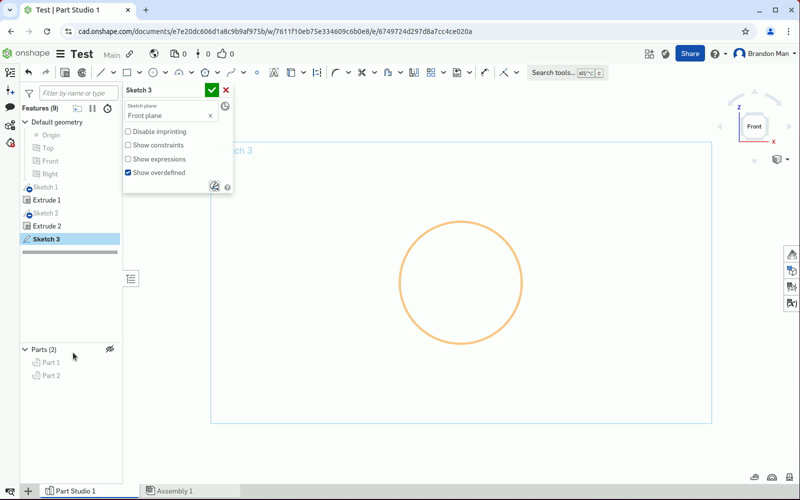
key(c)
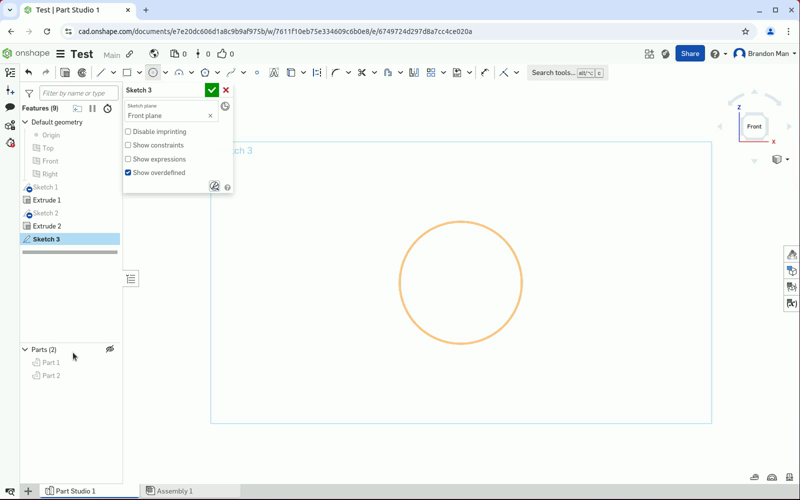
key_down(shift)
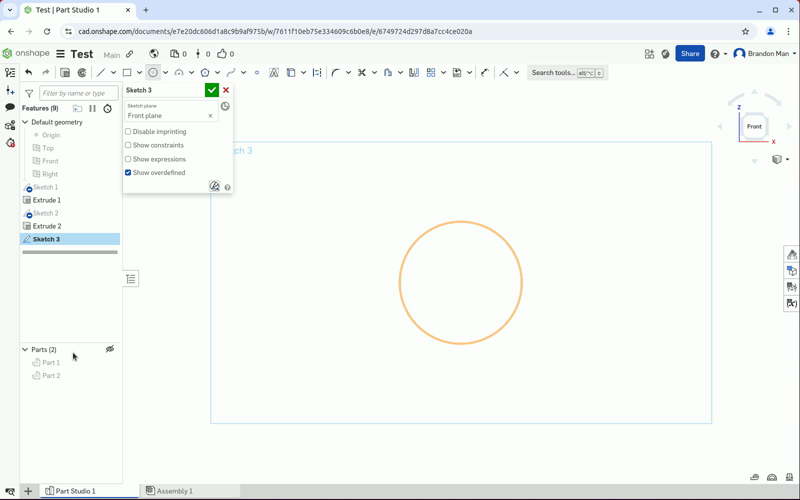
mouse_move(460, 282)
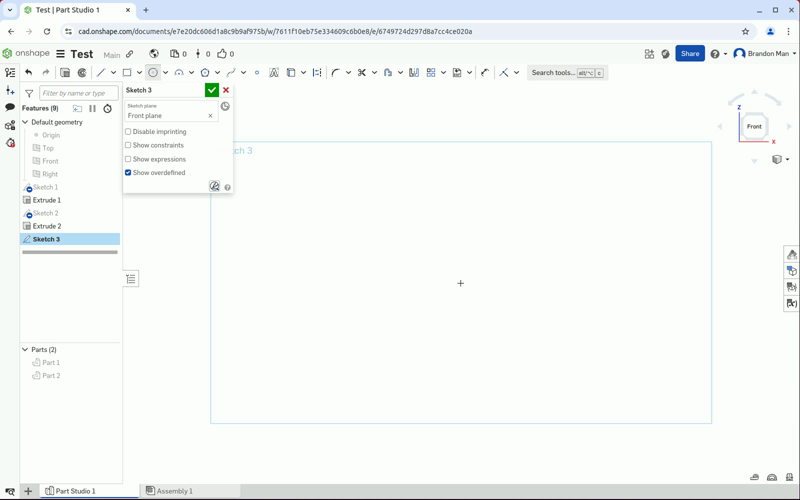
click(460, 282)
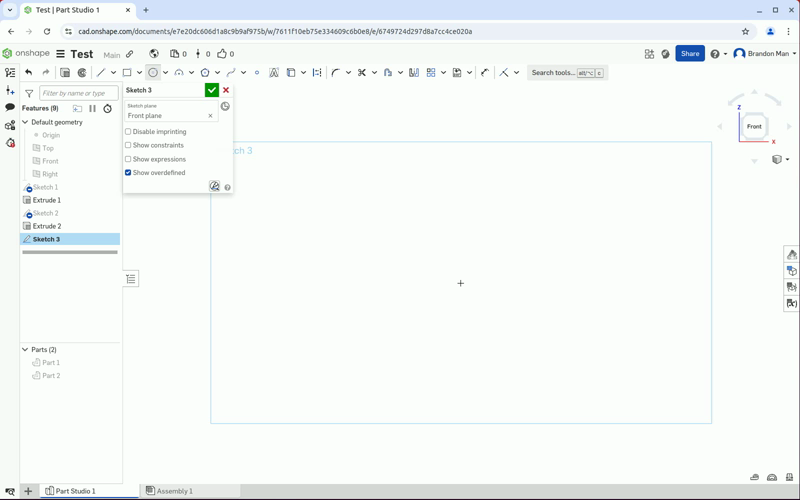
key_up(shift)
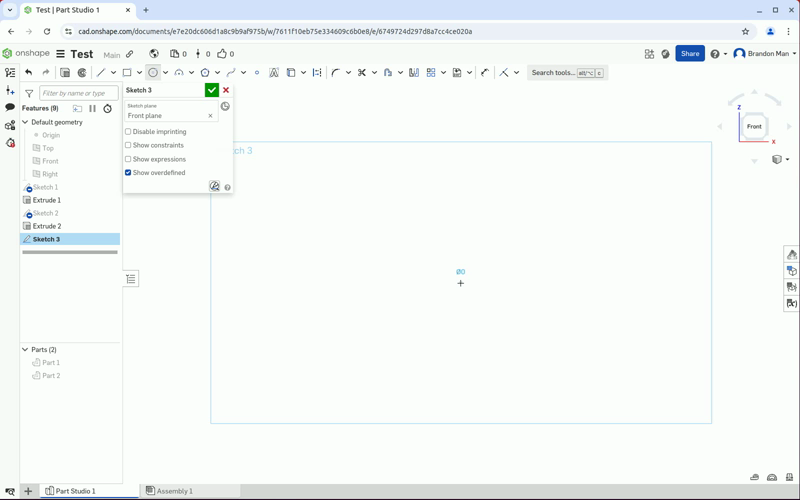
mouse_move(521, 282)
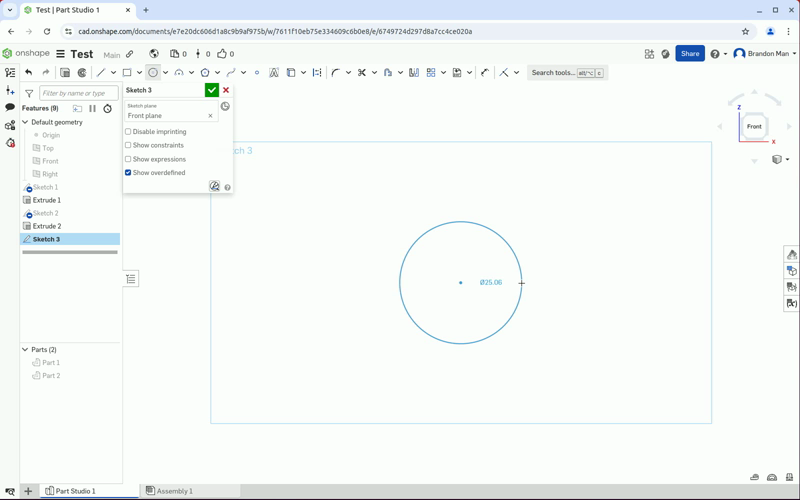
click(521, 282)
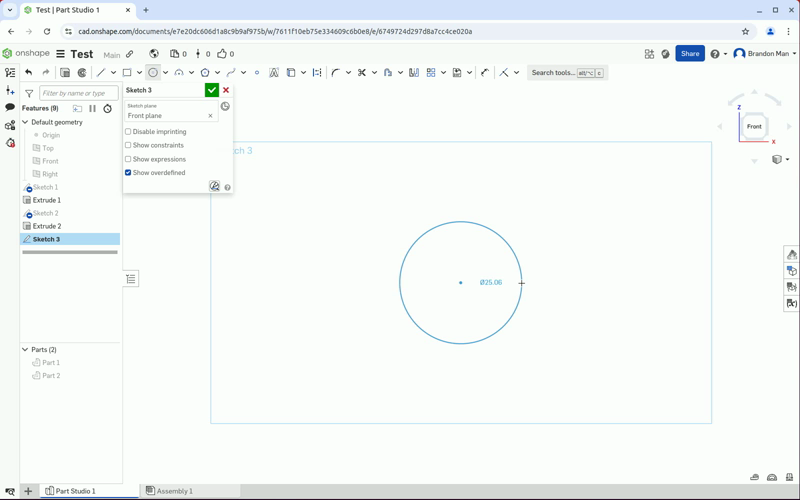
key(esc)
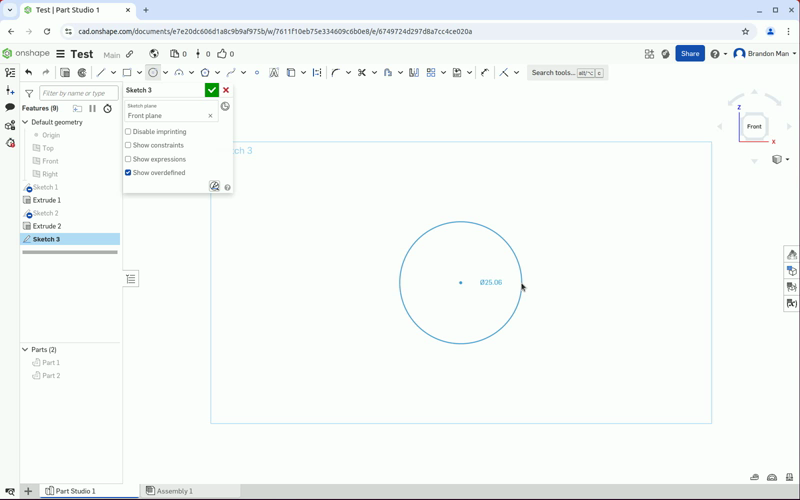
mouse_move(438, 236)
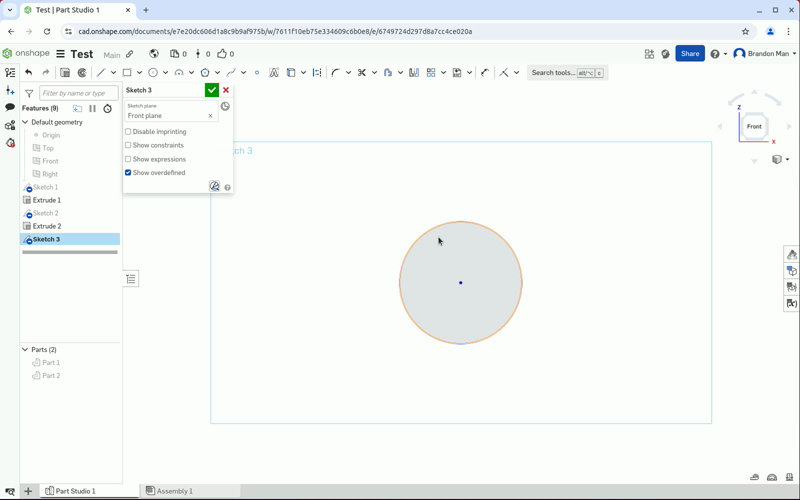
click(438, 236)
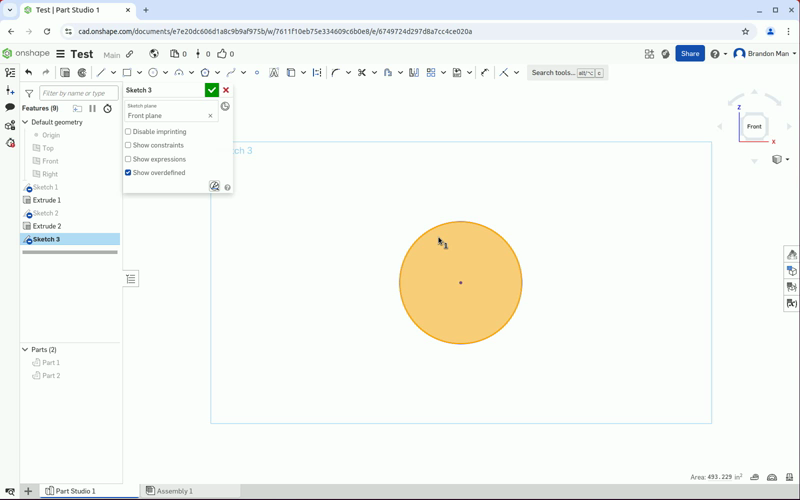
mouse_move(73, 352)
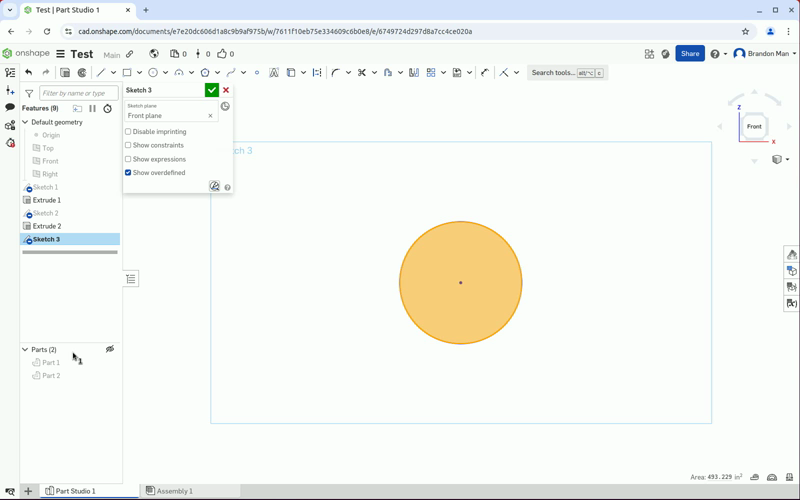
key(shift+y)
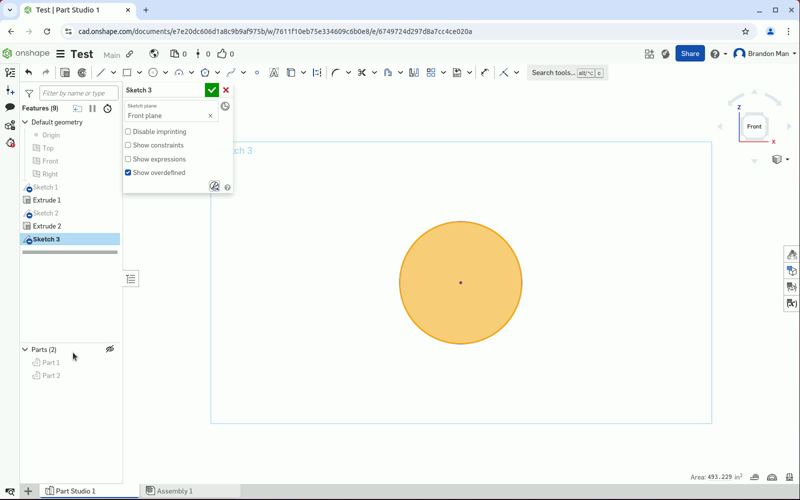
key(shift+e)
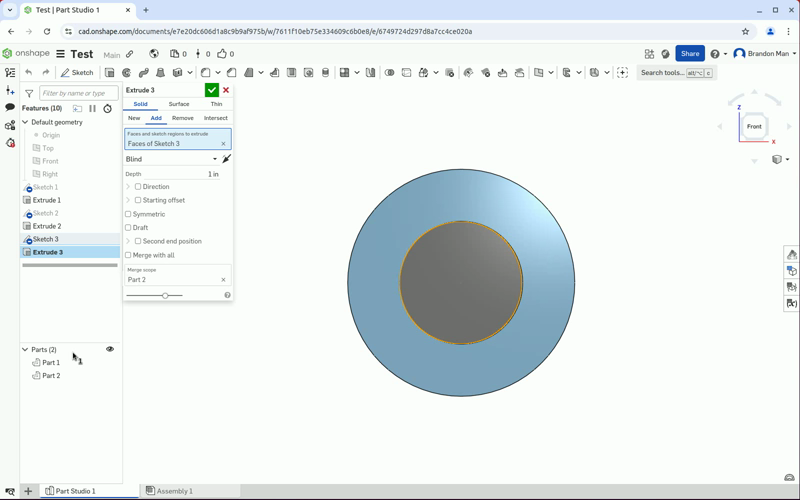
mouse_move(143, 106)
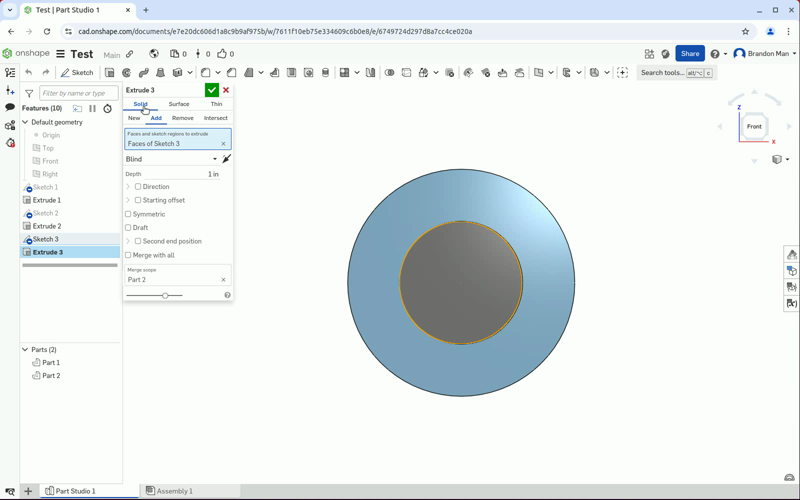
click(143, 106)
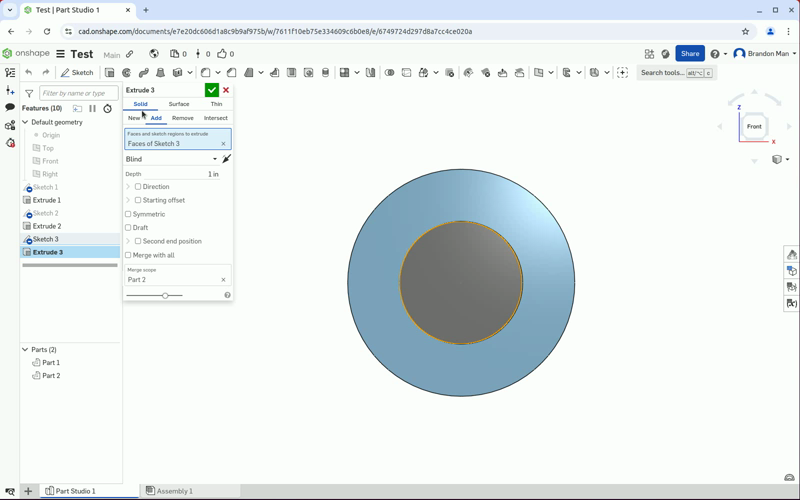
mouse_move(137, 120)
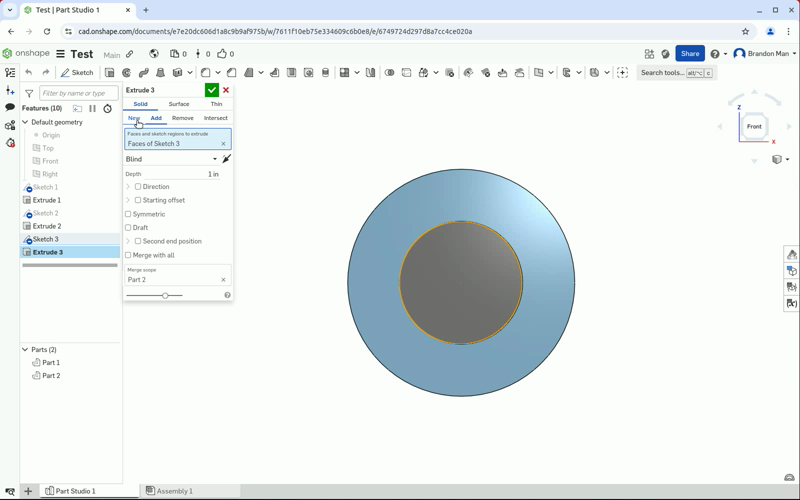
click(137, 120)
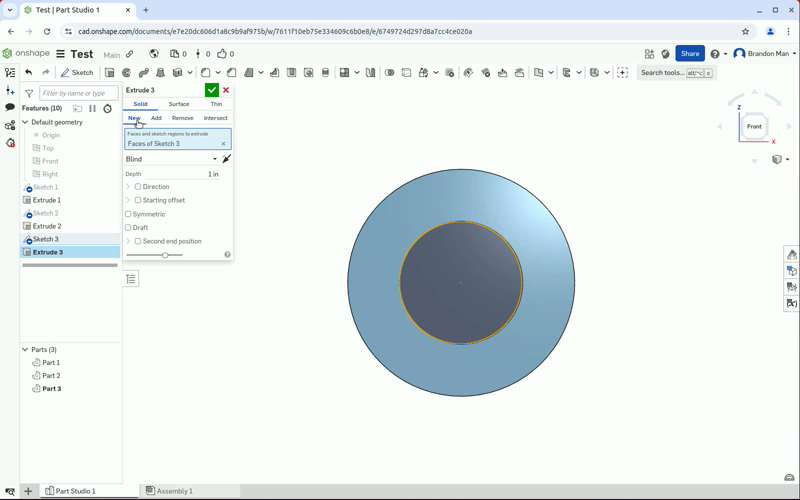
key(tab, 4)
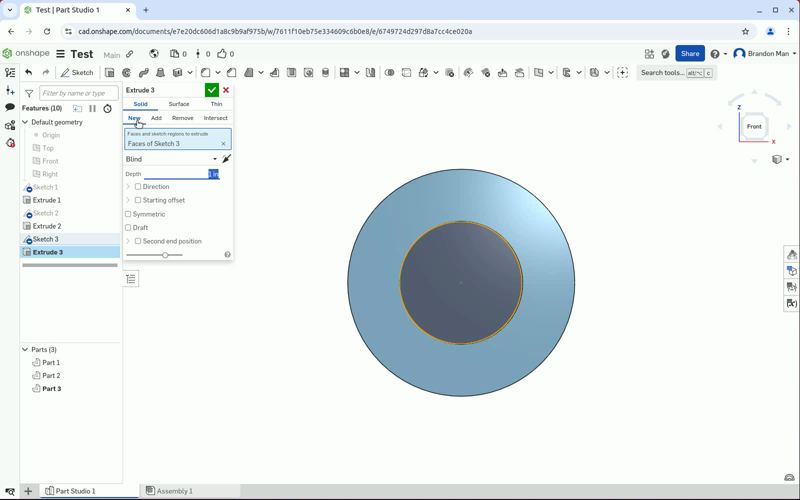
text(3.611)
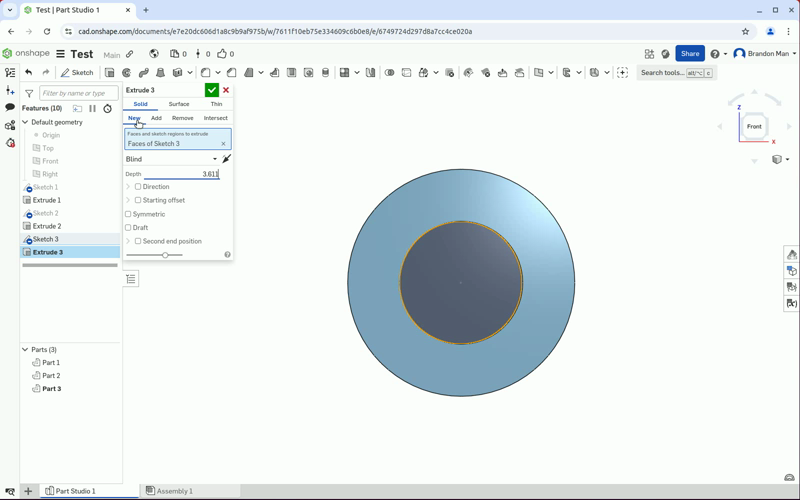
key(enter)
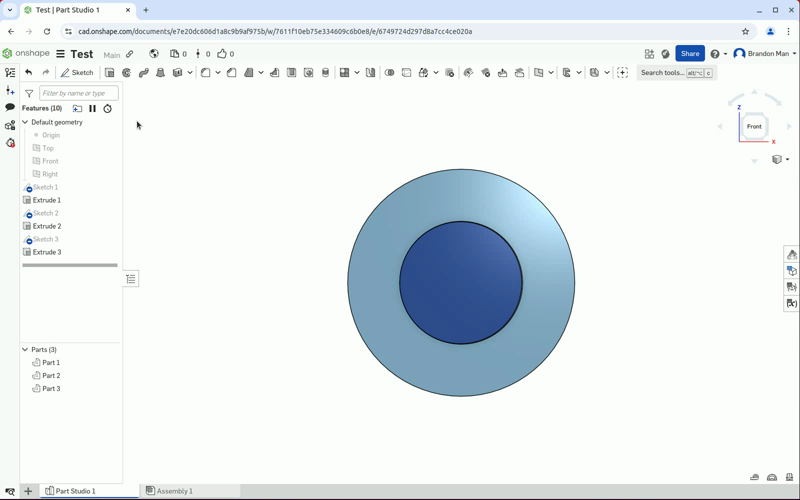
key(shift+h)
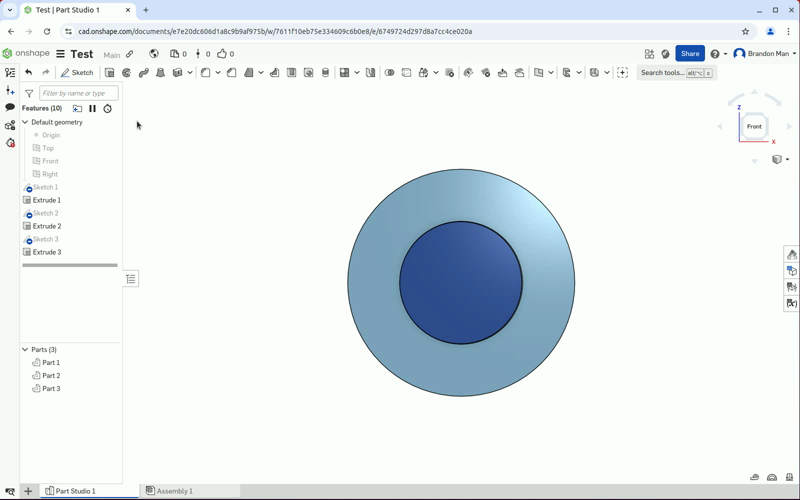
key(shift+h)
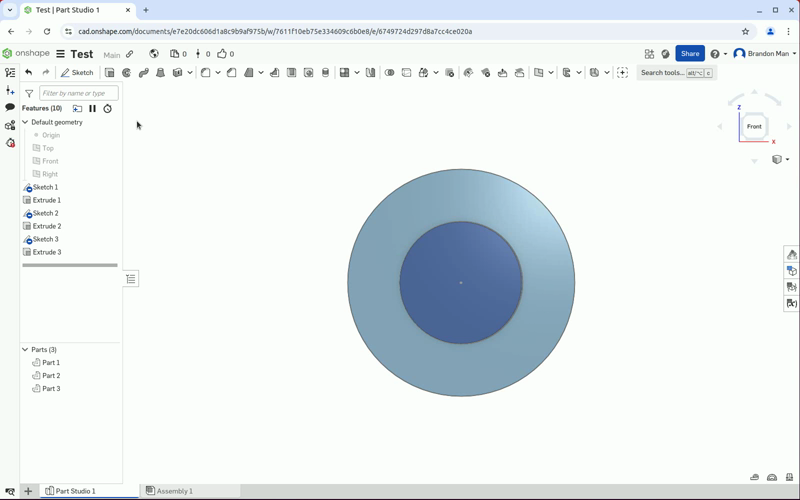
key(shift+7)
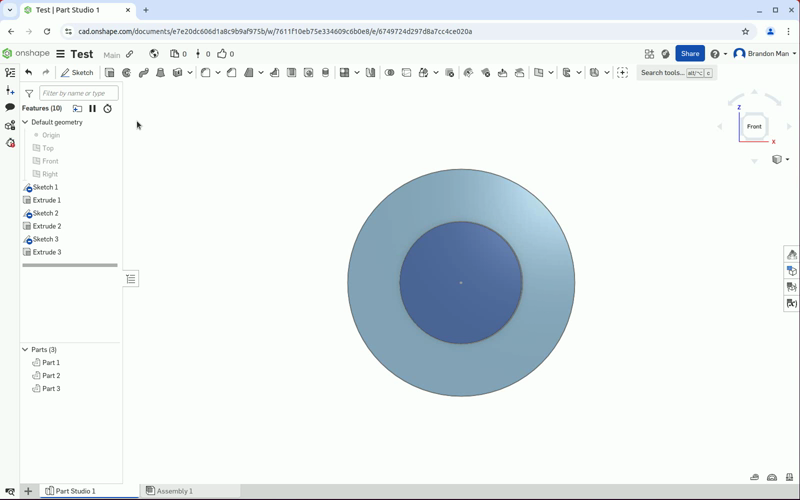
key(left, 2)
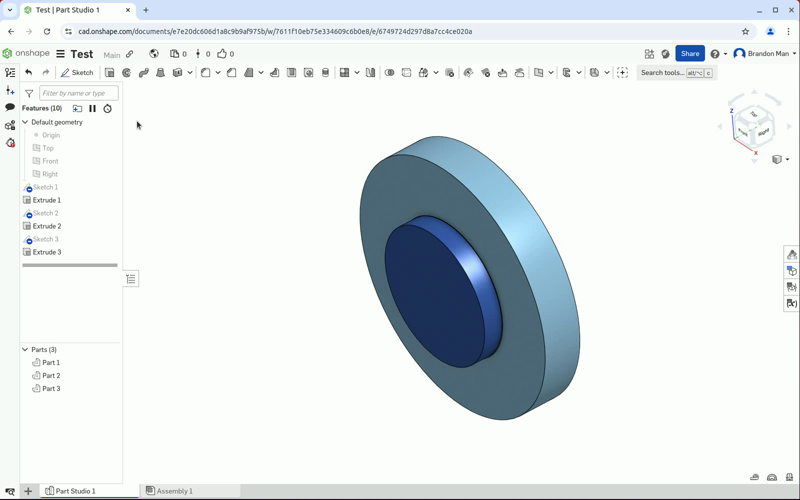
key(down, 2)
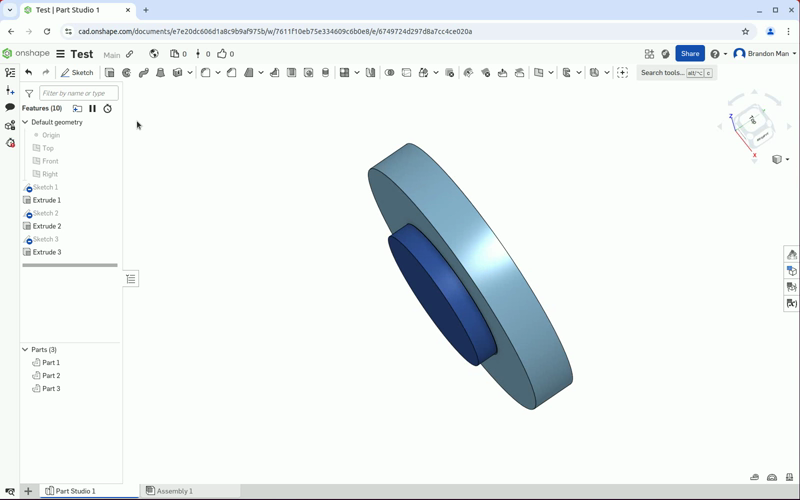
key(up, 2)
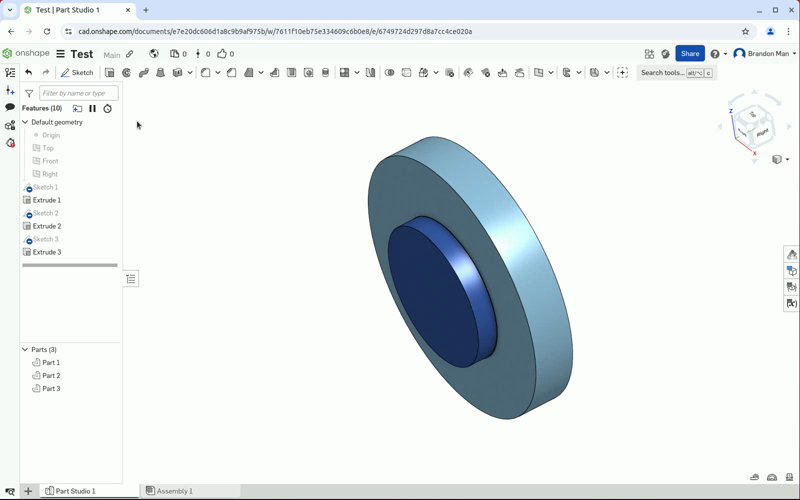
key(right, 2)
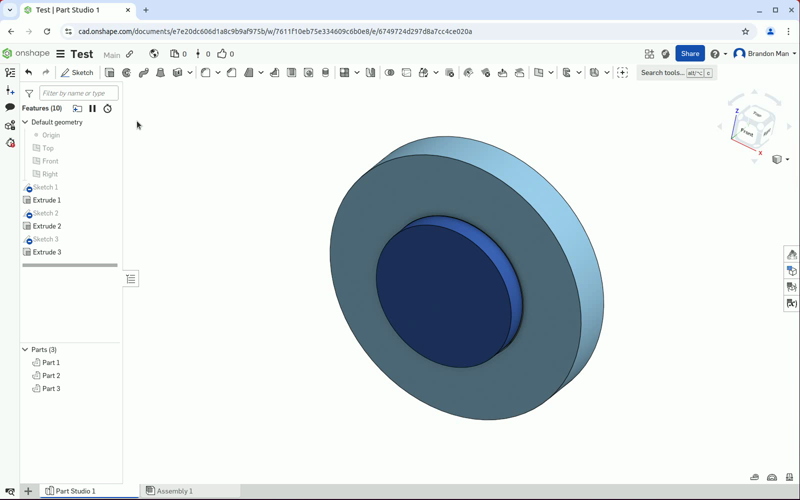
mouse_move(73, 189)
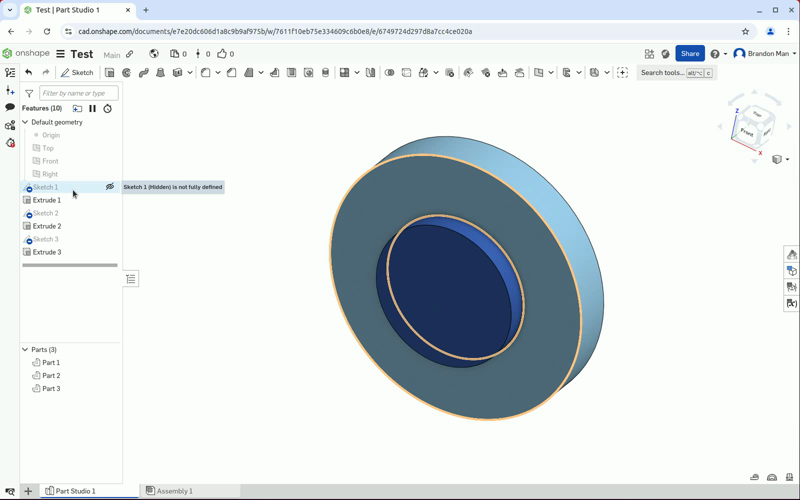
click(73, 189)